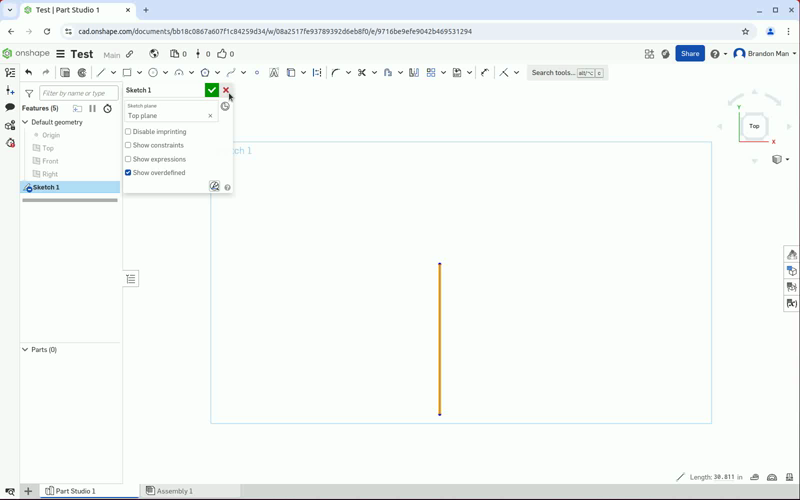
key(shift+h)
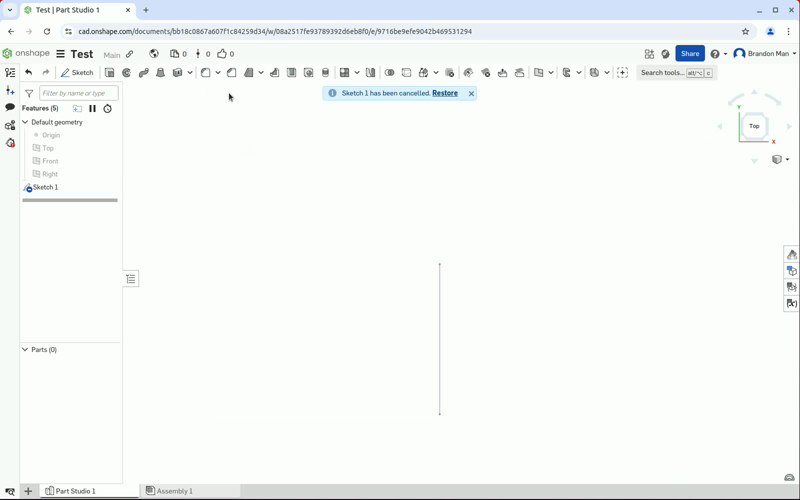
key(shift+s)
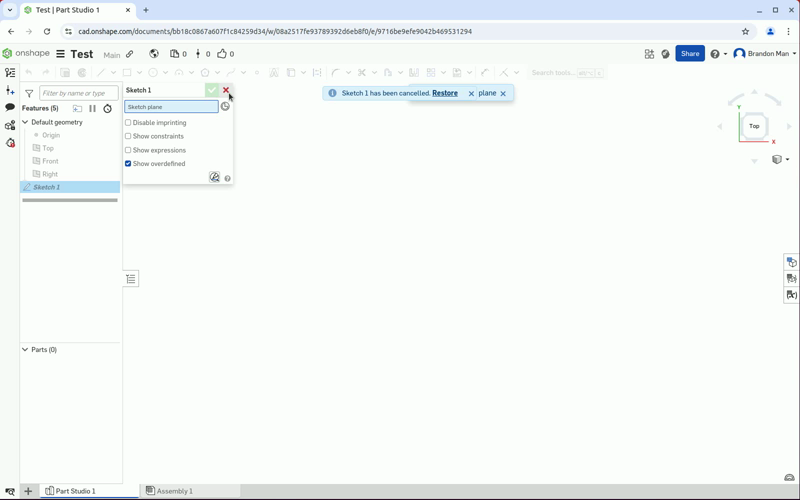
mouse_move(73, 150)
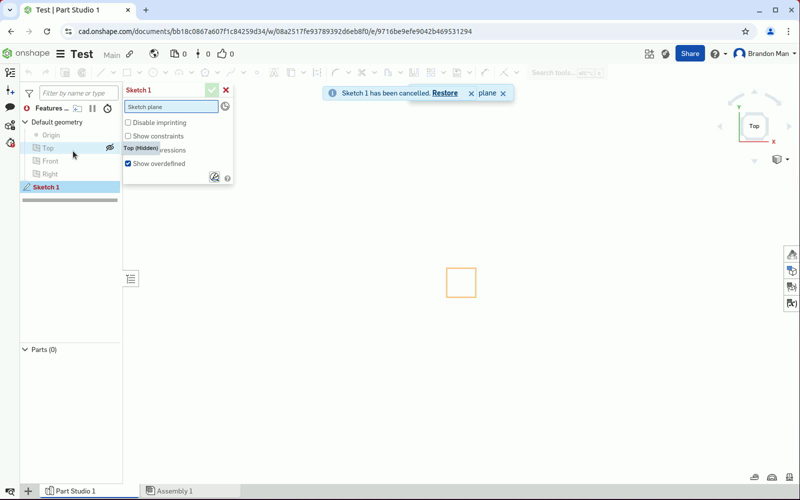
click(73, 150)
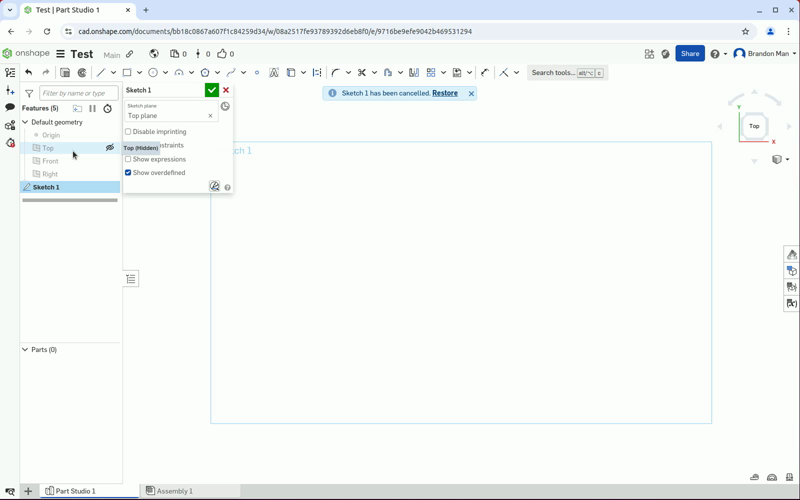
mouse_move(73, 352)
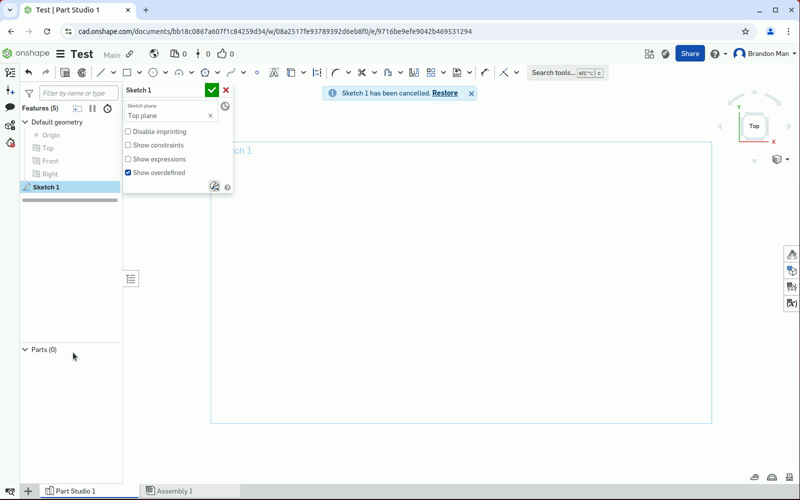
key(y)
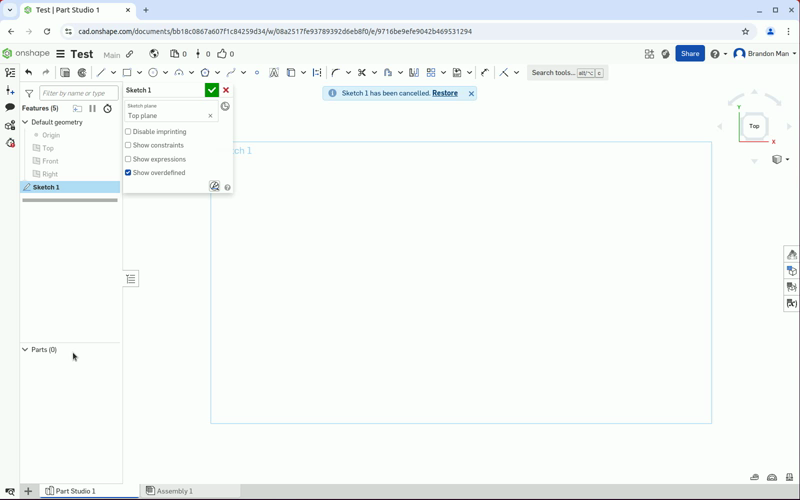
key(c)
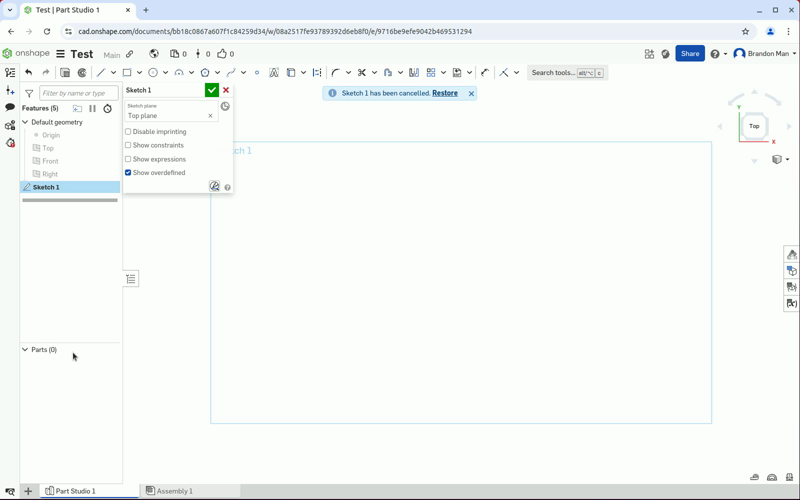
key_down(shift)
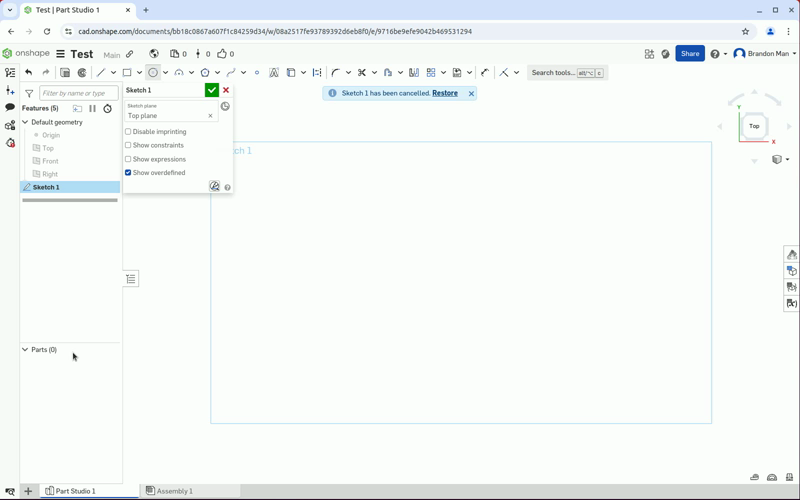
mouse_move(543, 282)
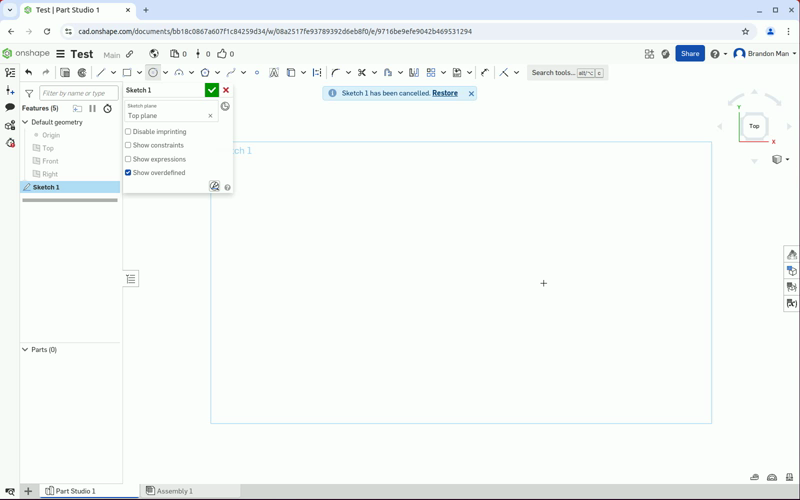
click(543, 282)
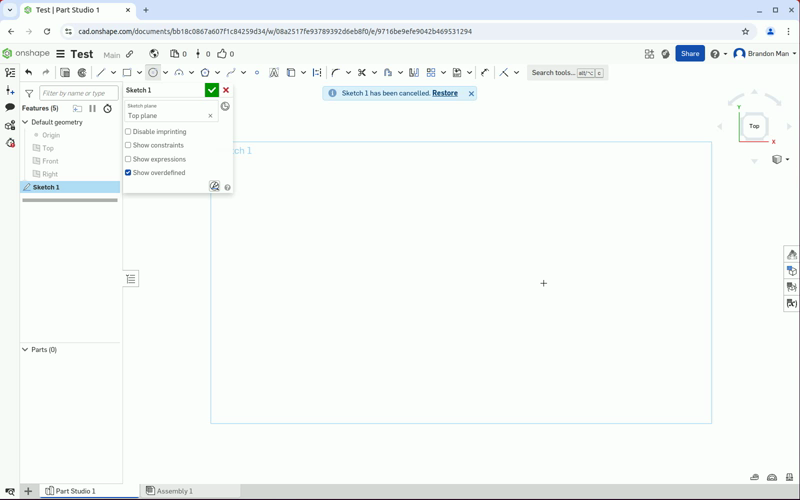
key_up(shift)
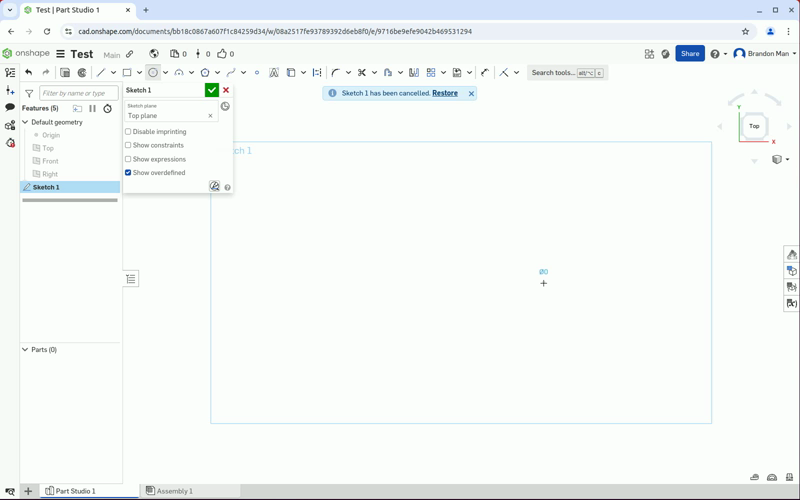
mouse_move(574, 282)
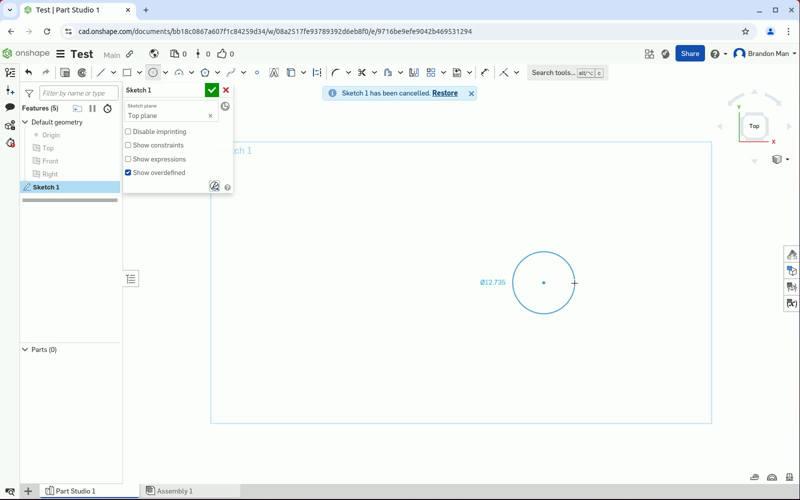
click(574, 282)
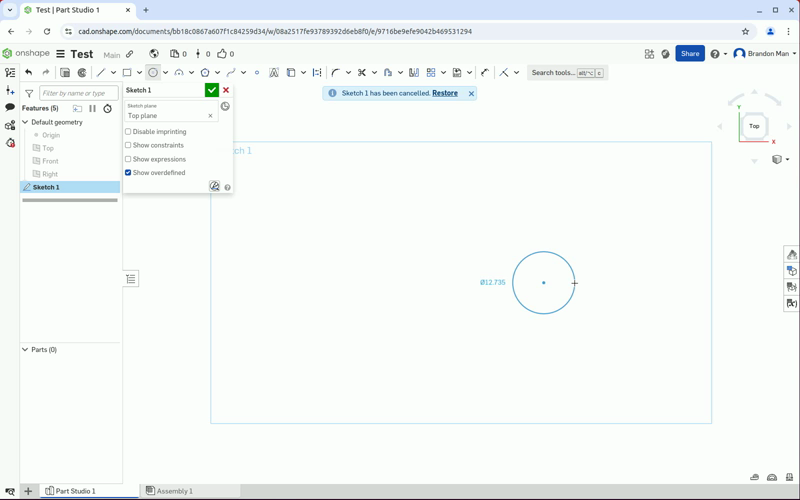
key(esc)
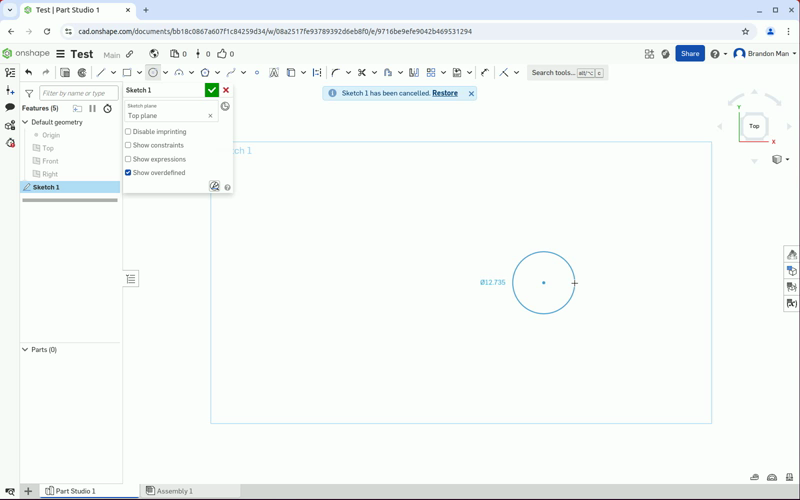
mouse_move(535, 288)
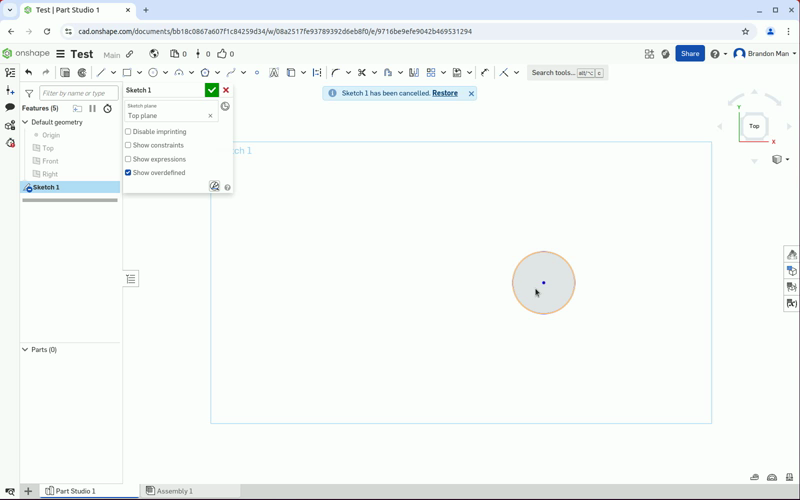
click(535, 288)
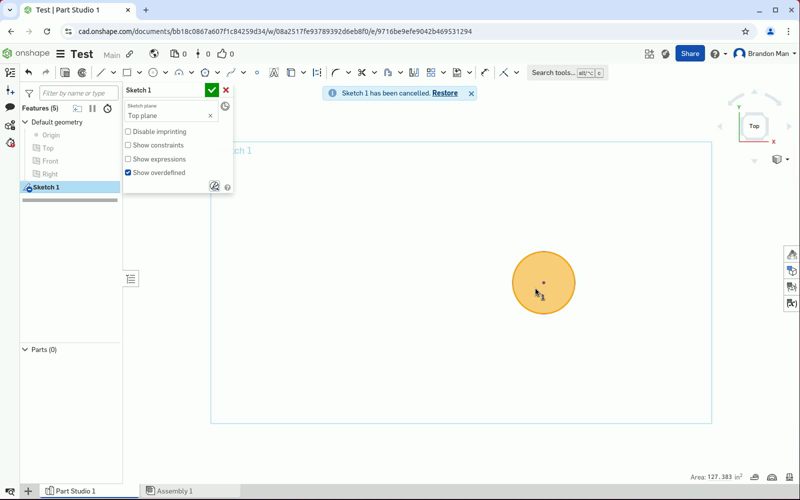
mouse_move(73, 352)
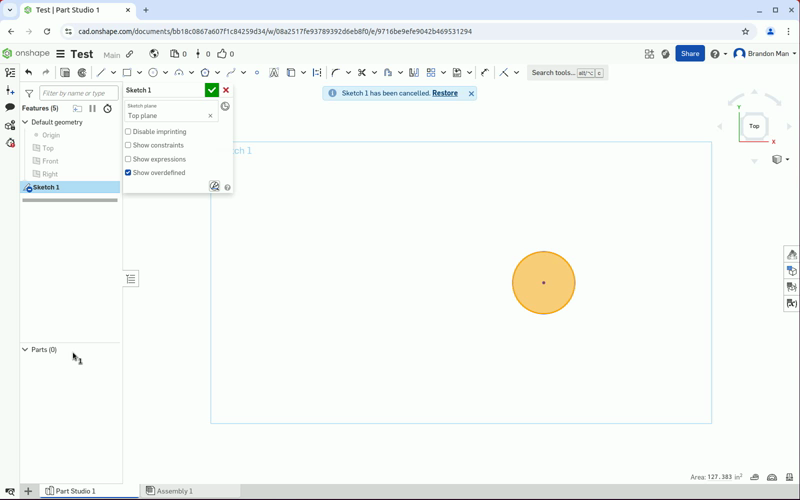
key(shift+y)
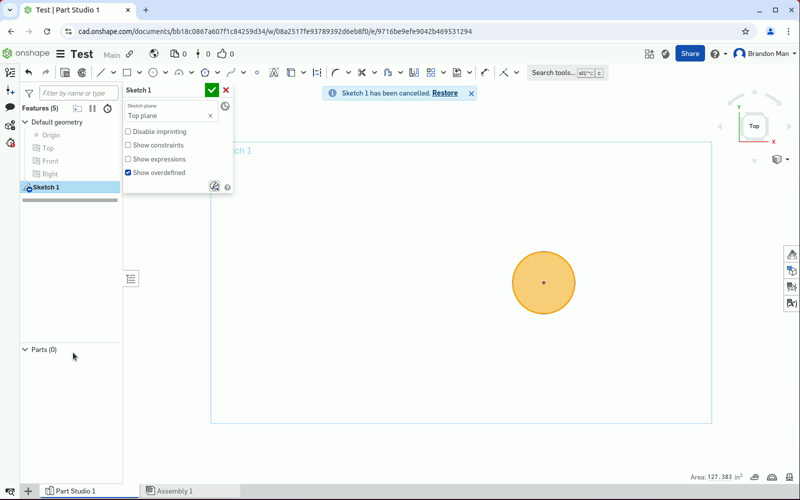
key(shift+e)
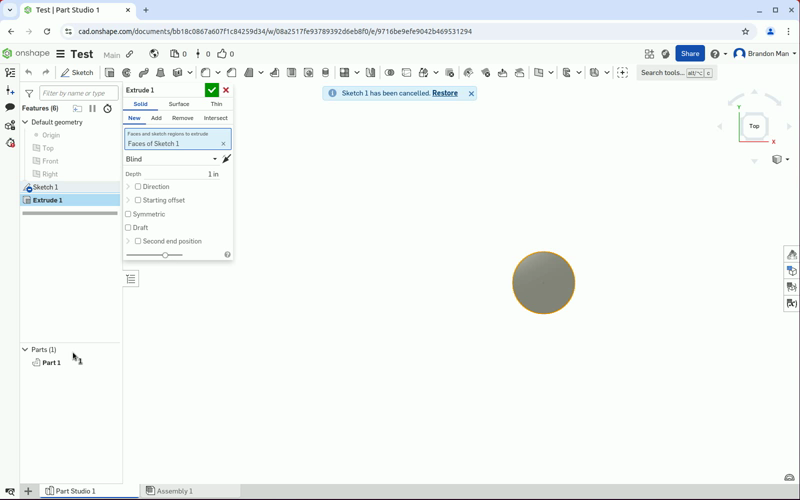
mouse_move(143, 106)
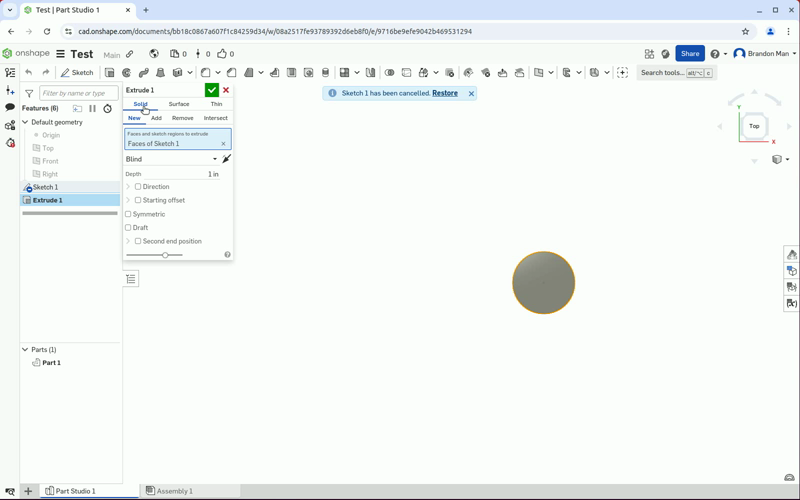
click(143, 106)
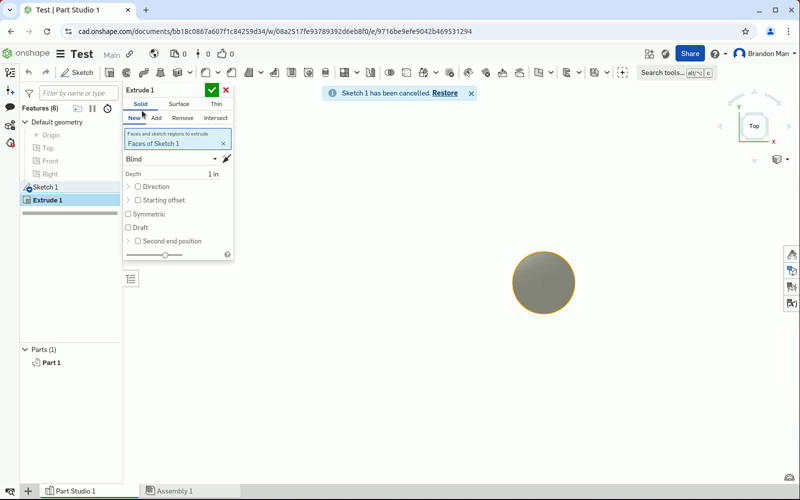
mouse_move(137, 120)
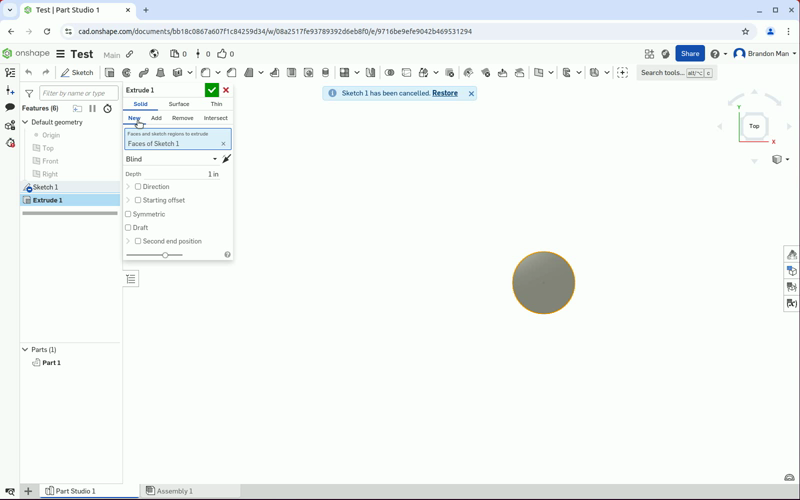
click(137, 120)
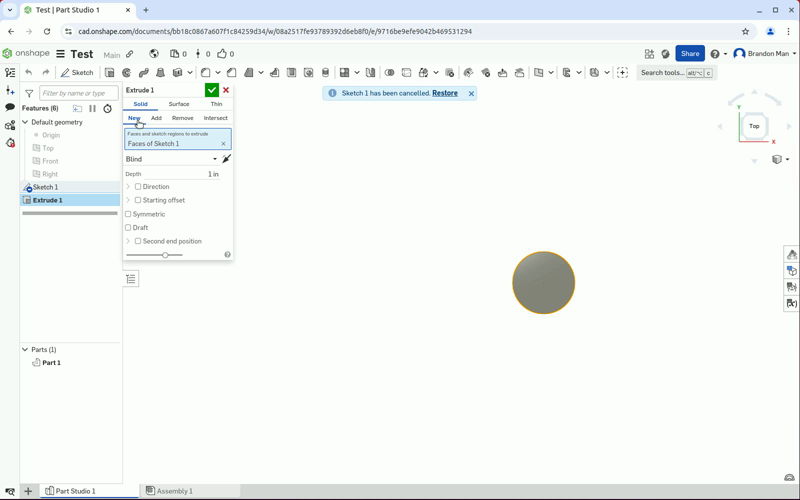
key(tab, 4)
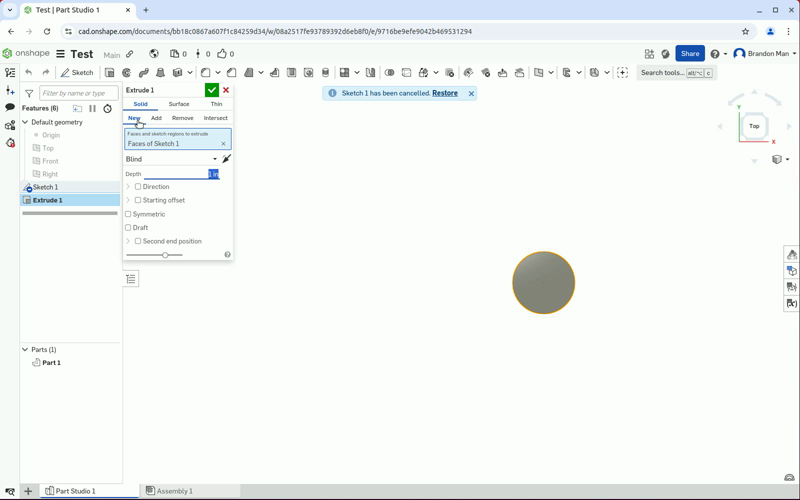
text(10.11)
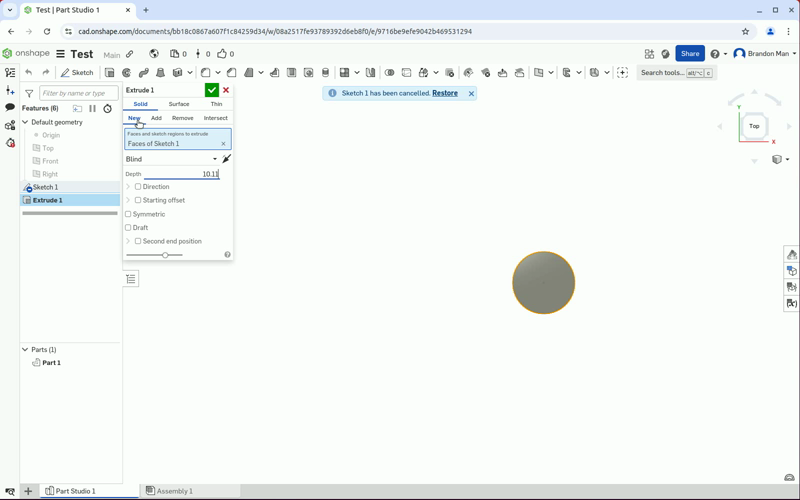
key(enter)
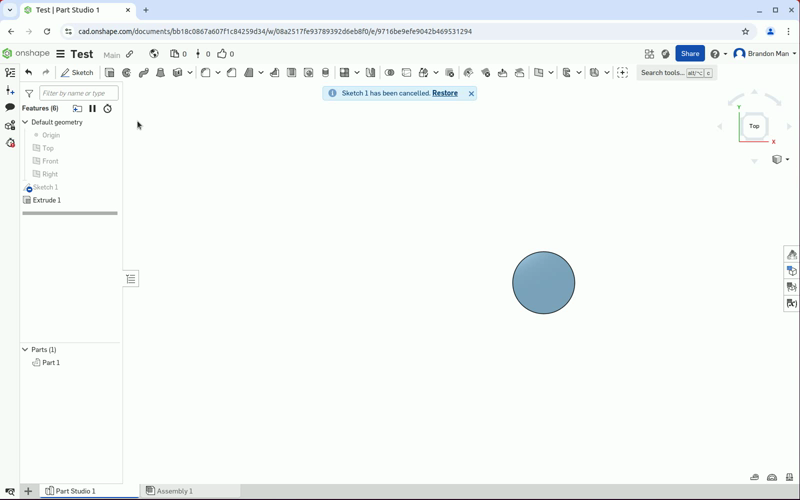
key(shift+h)
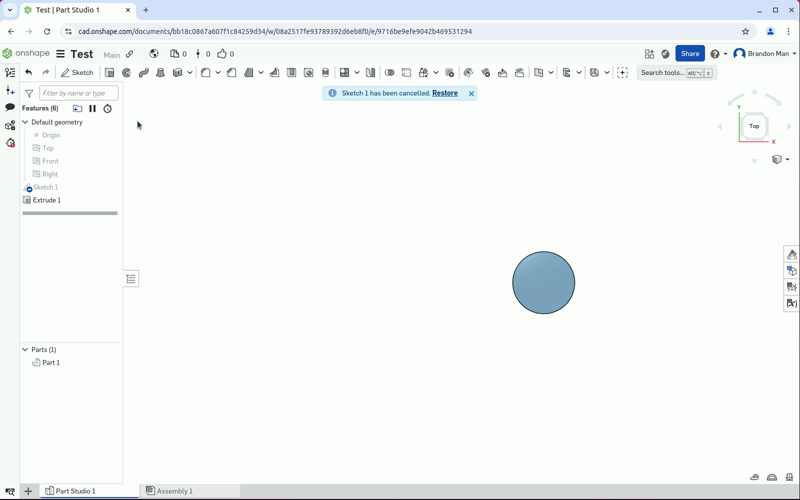
key(shift+h)
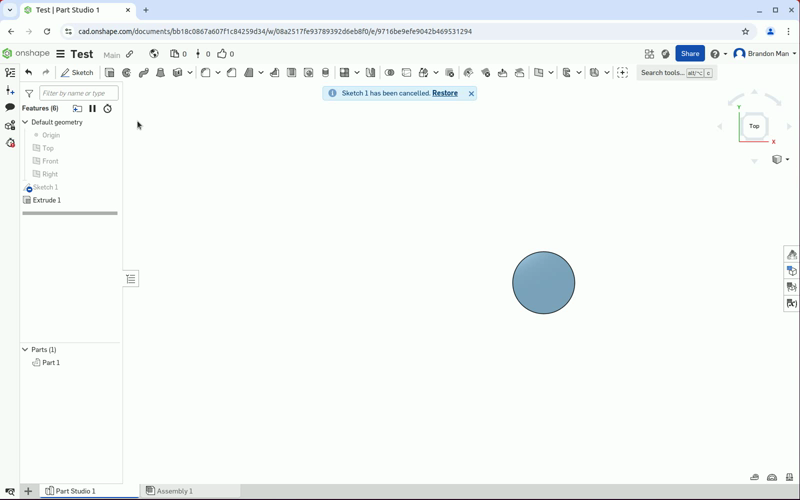
mouse_move(73, 189)
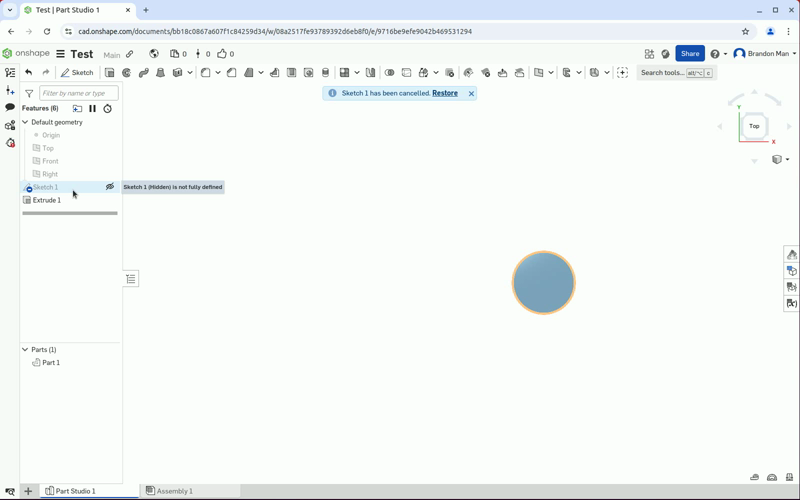
click(73, 189)
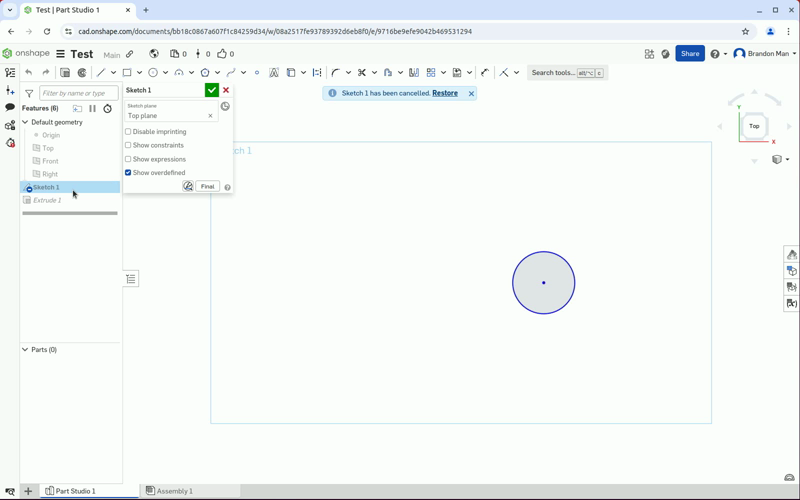
mouse_move(229, 92)
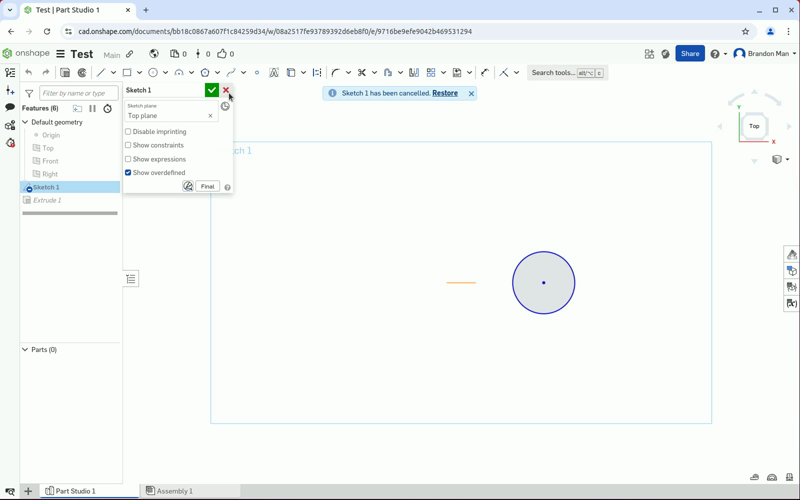
click(229, 92)
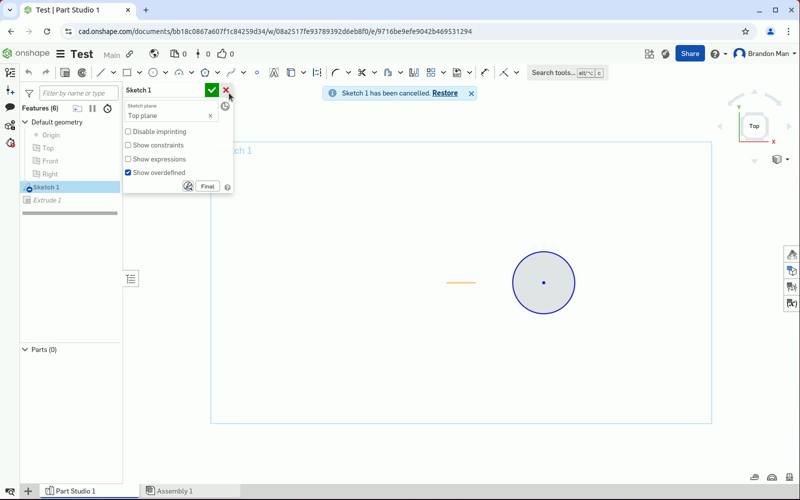
key(shift+s)
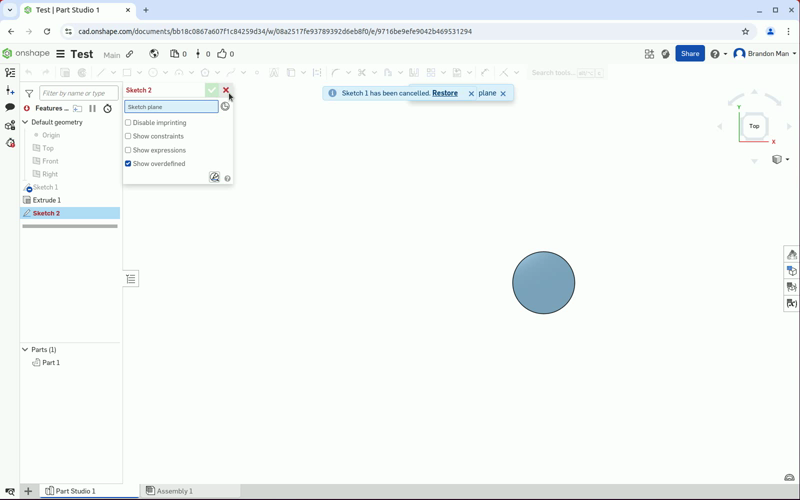
mouse_move(73, 150)
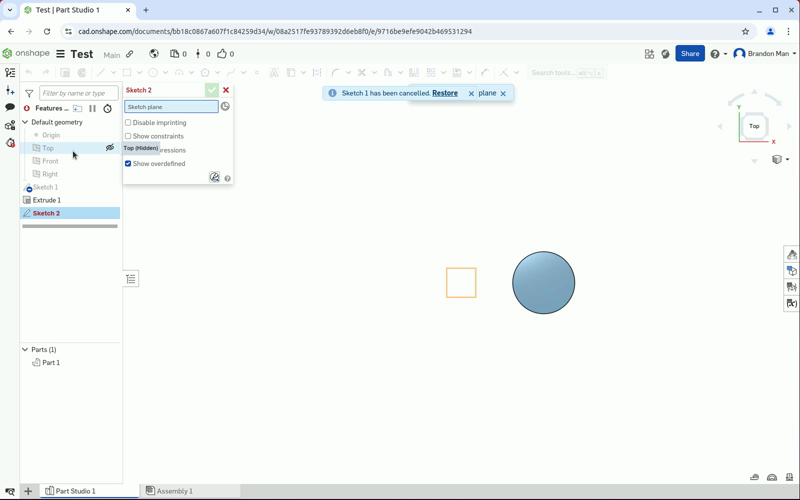
click(73, 150)
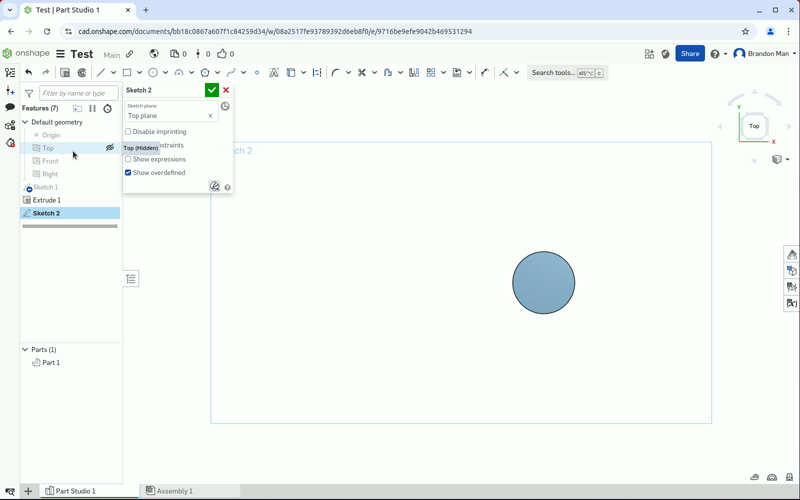
mouse_move(73, 352)
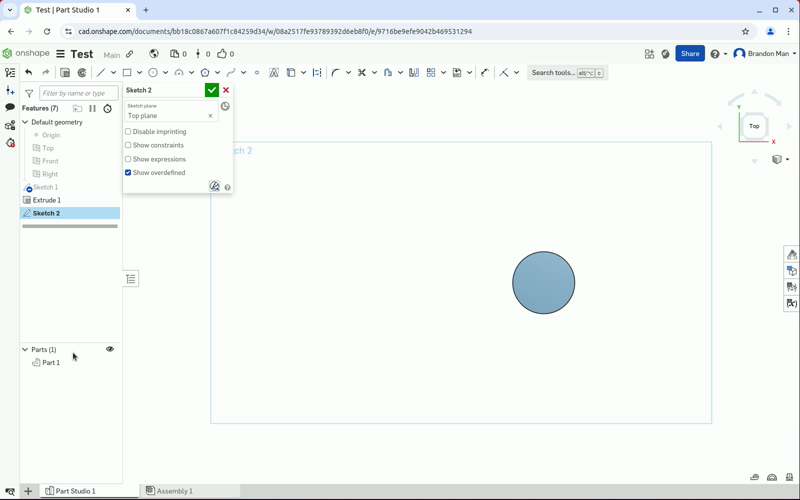
key(y)
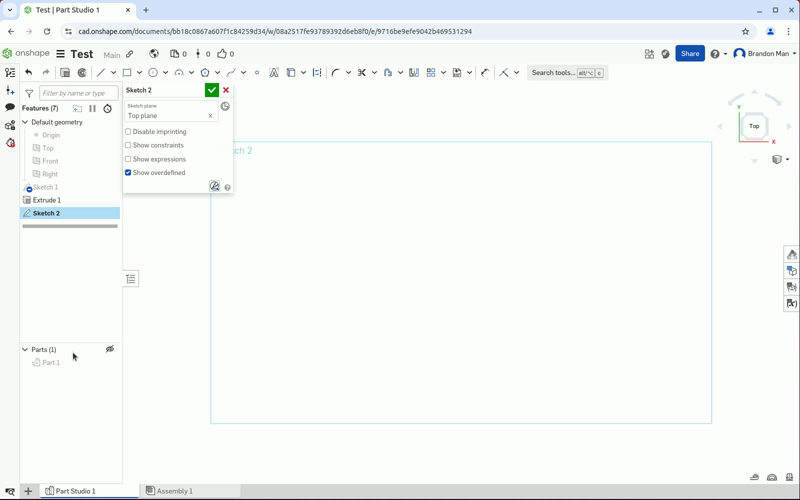
key(a)
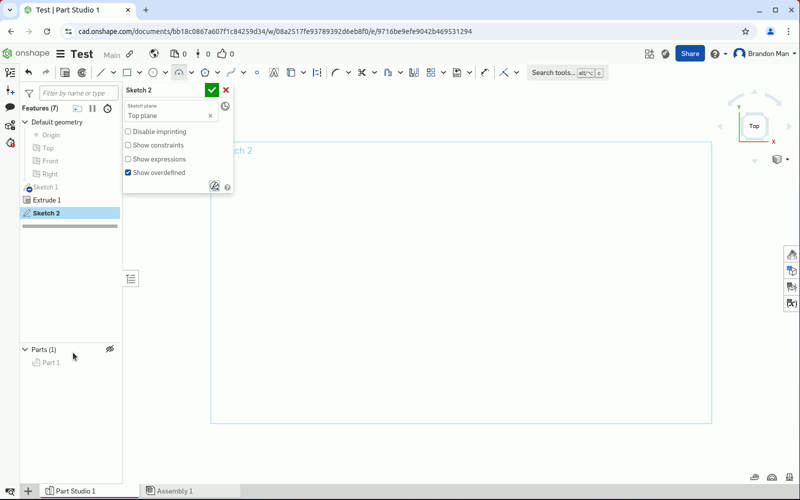
key_down(shift)
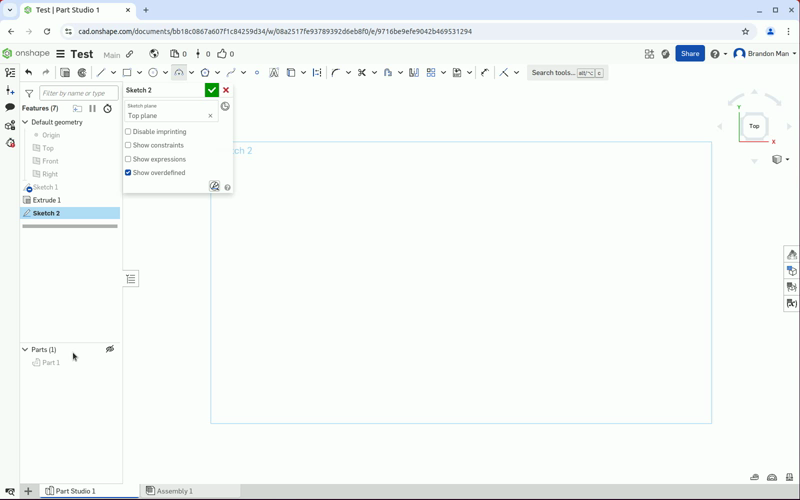
mouse_move(467, 240)
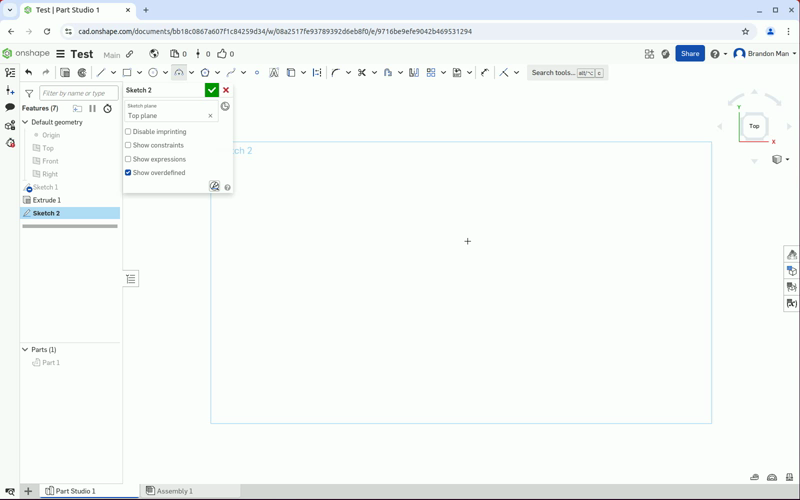
click(467, 240)
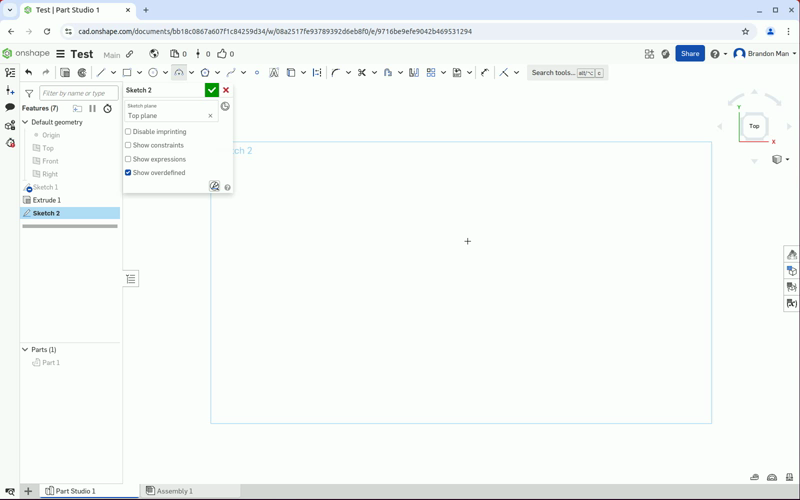
key_up(shift)
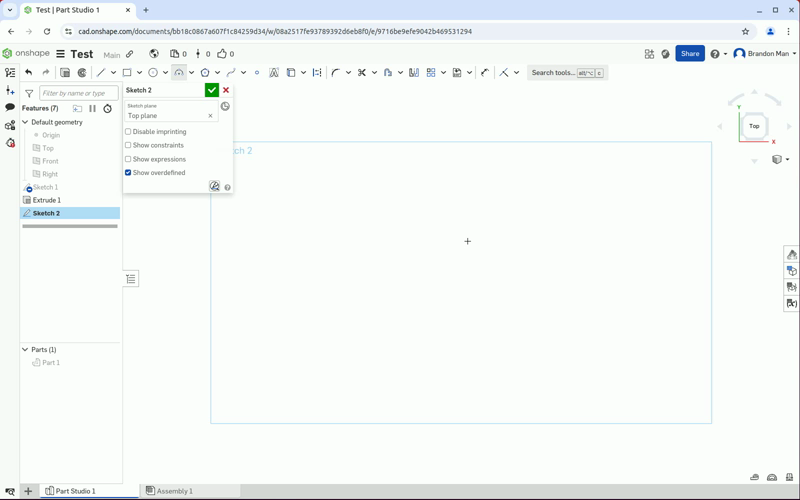
key_down(shift)
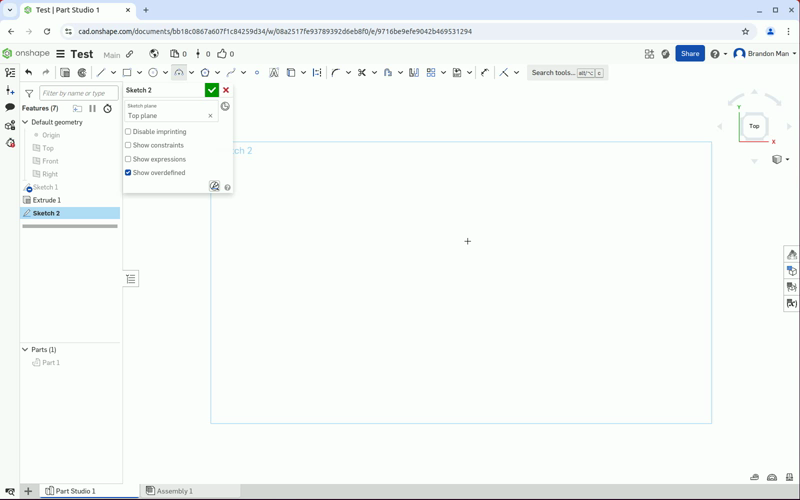
mouse_move(474, 324)
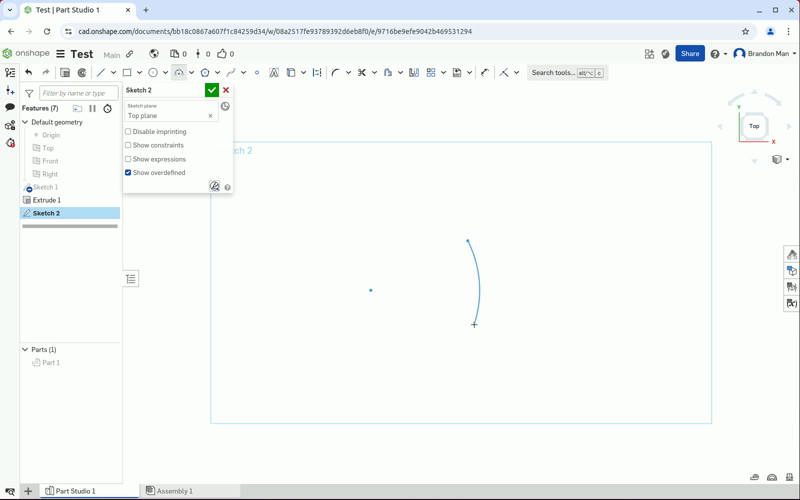
click(474, 324)
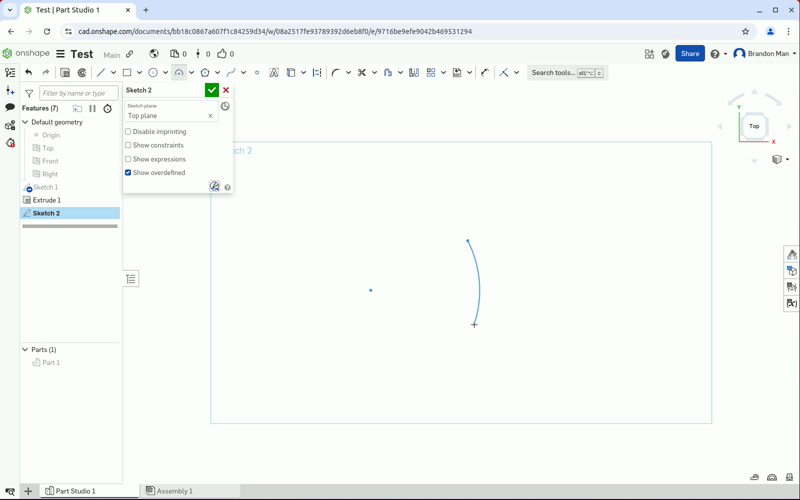
mouse_move(504, 280)
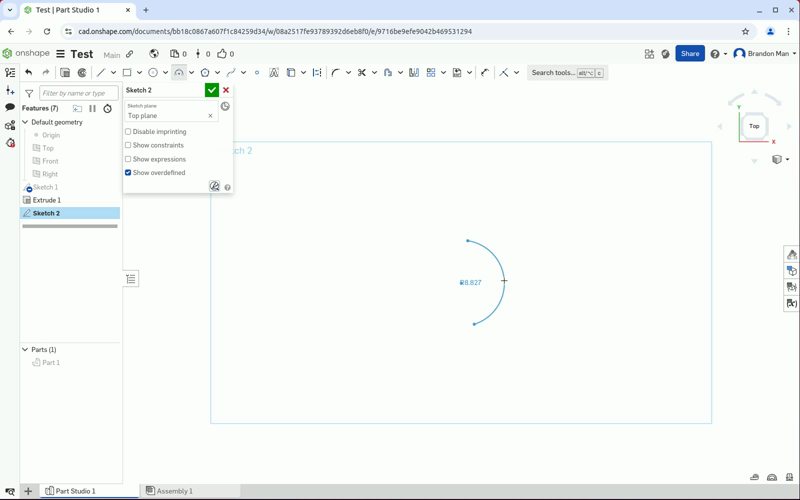
click(504, 280)
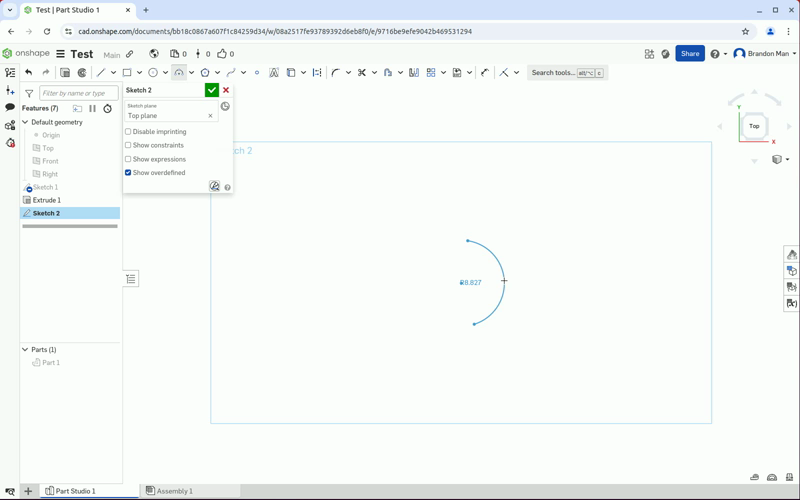
key_up(shift)
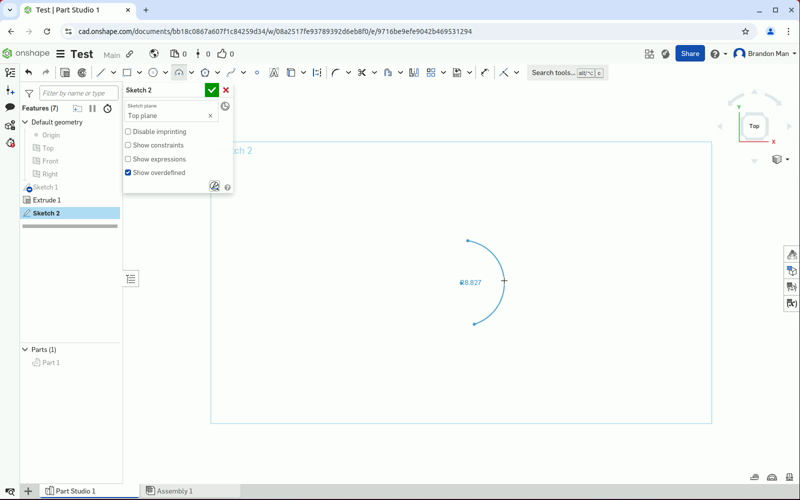
key(esc)
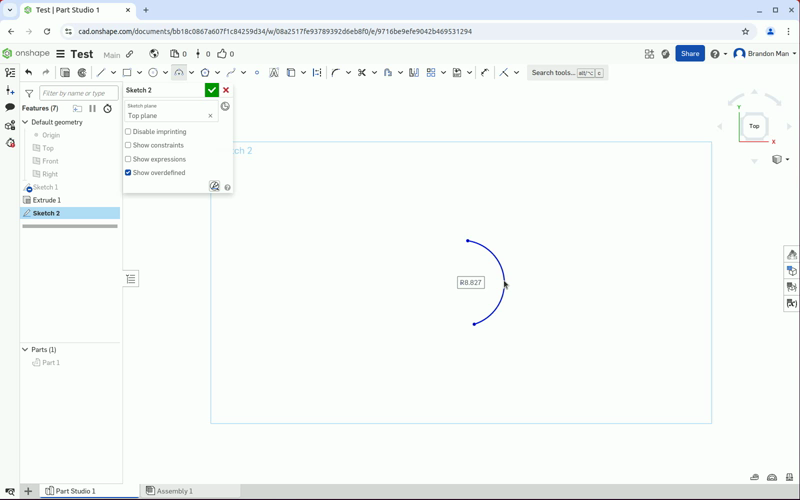
key(l)
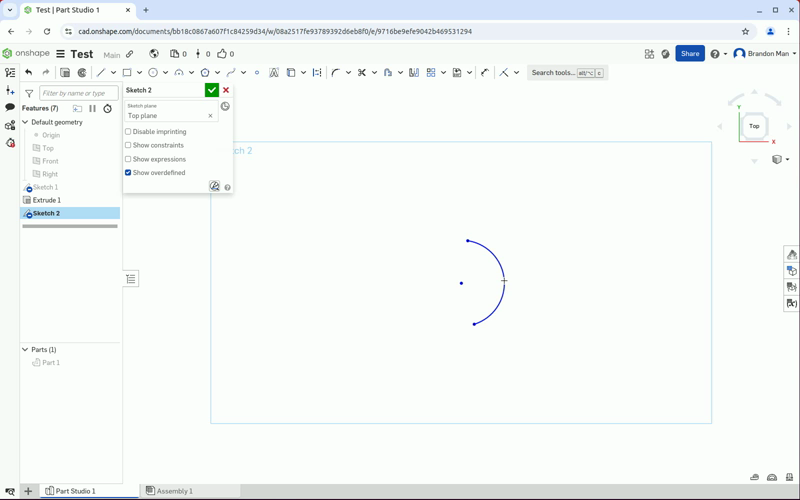
mouse_move(474, 324)
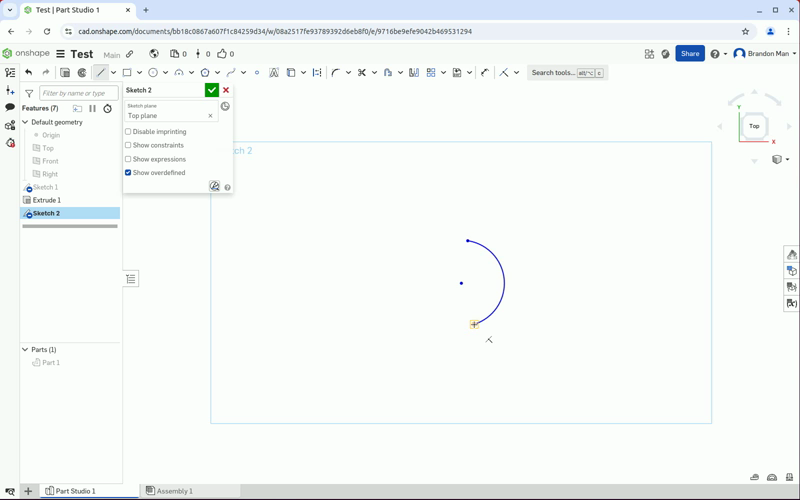
click(474, 324)
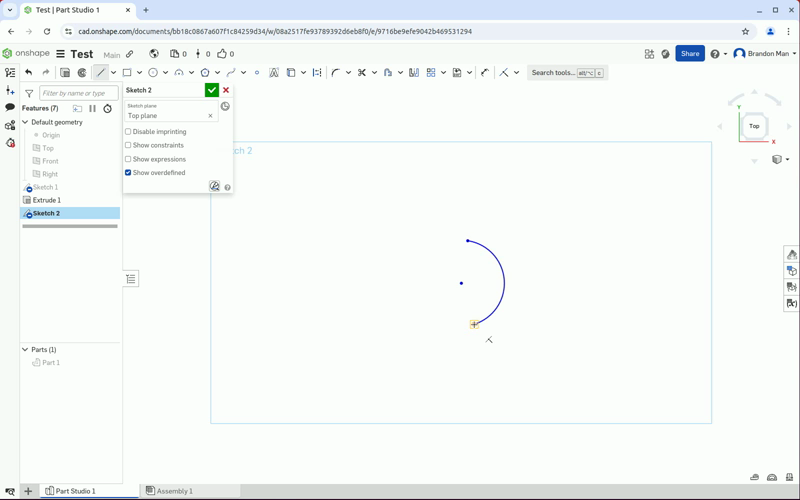
key_down(shift)
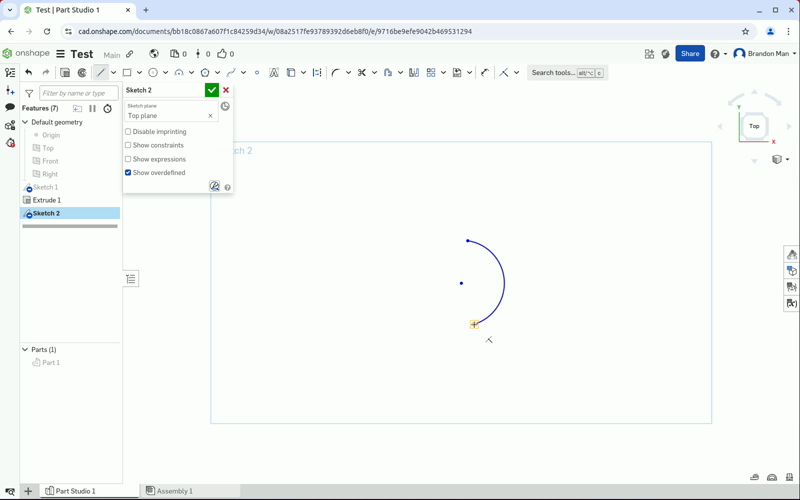
mouse_move(544, 313)
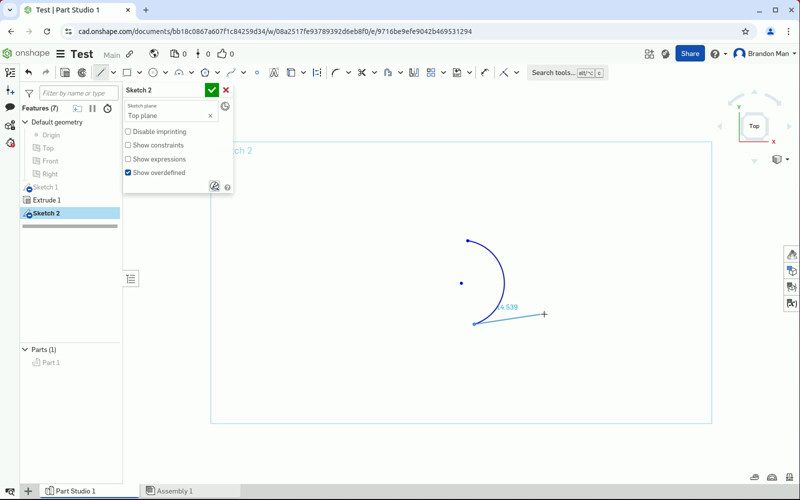
click(544, 313)
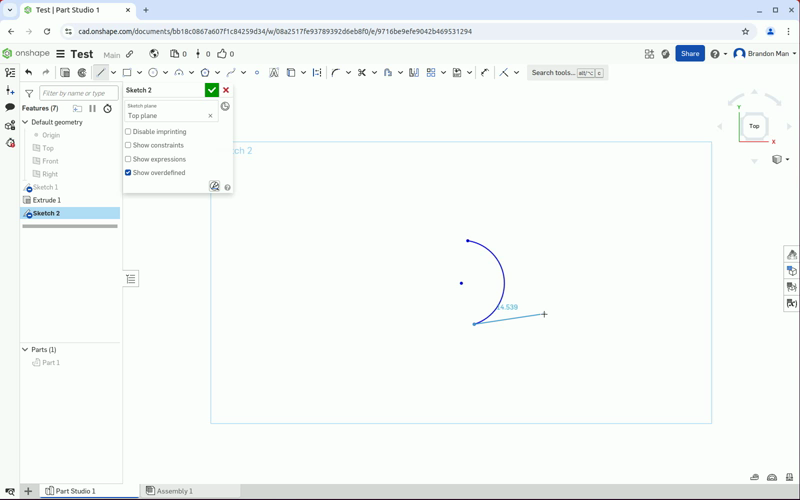
key_up(shift)
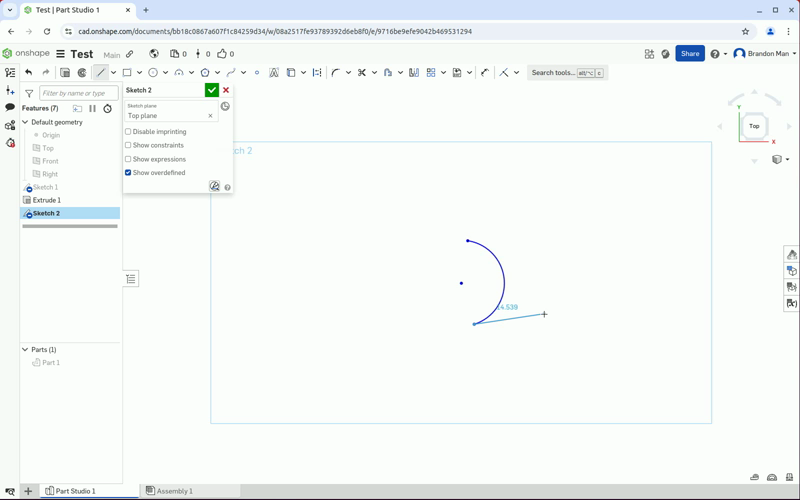
key(esc)
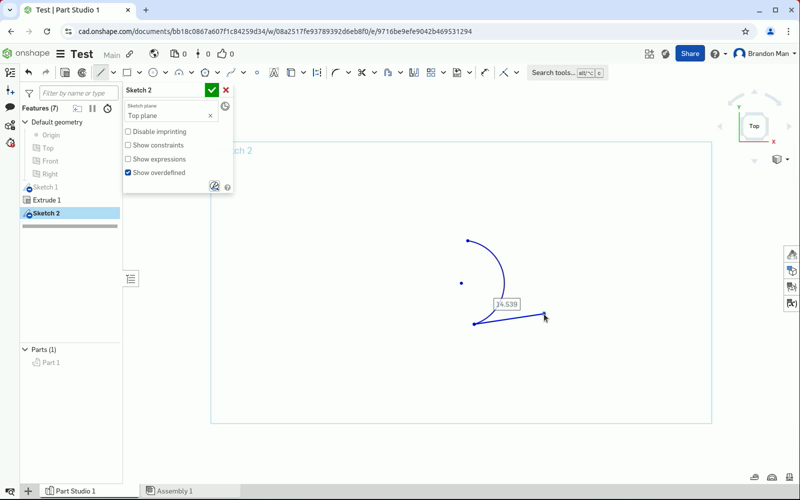
key(a)
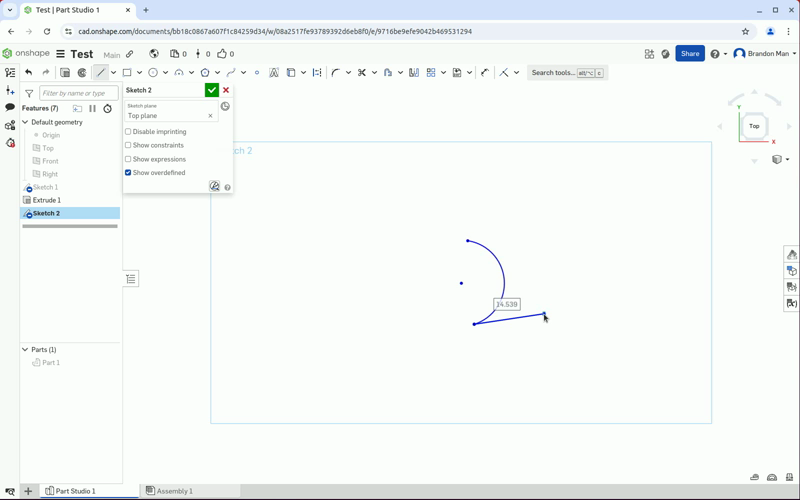
mouse_move(544, 313)
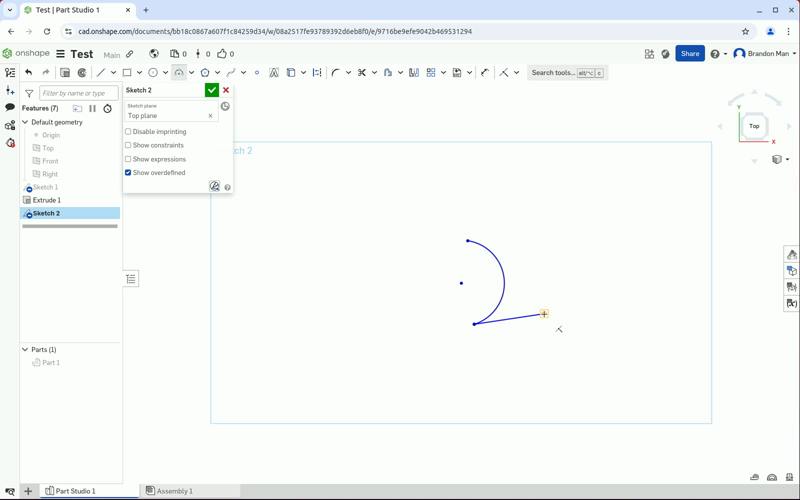
click(544, 313)
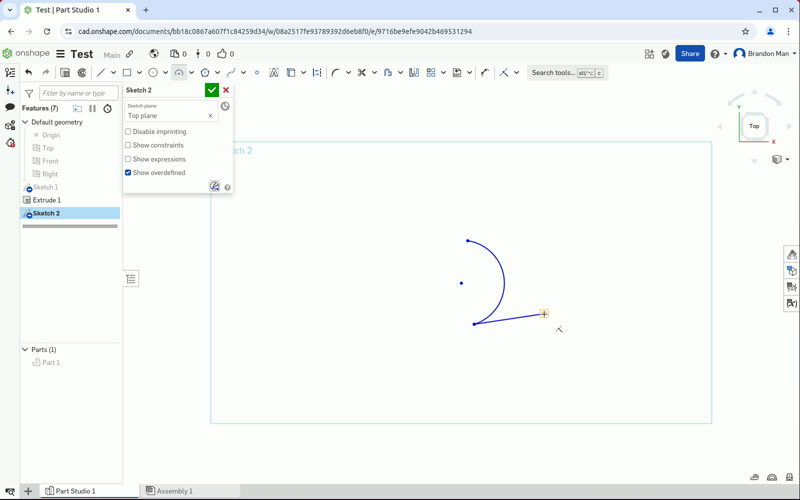
key_down(shift)
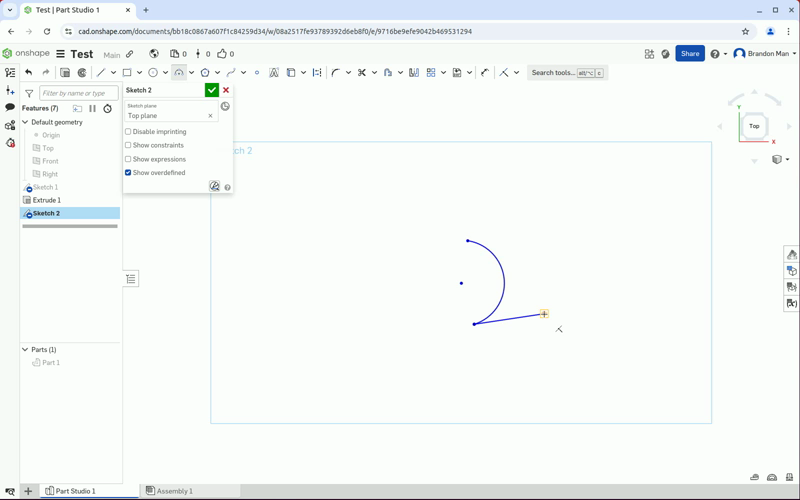
mouse_move(541, 252)
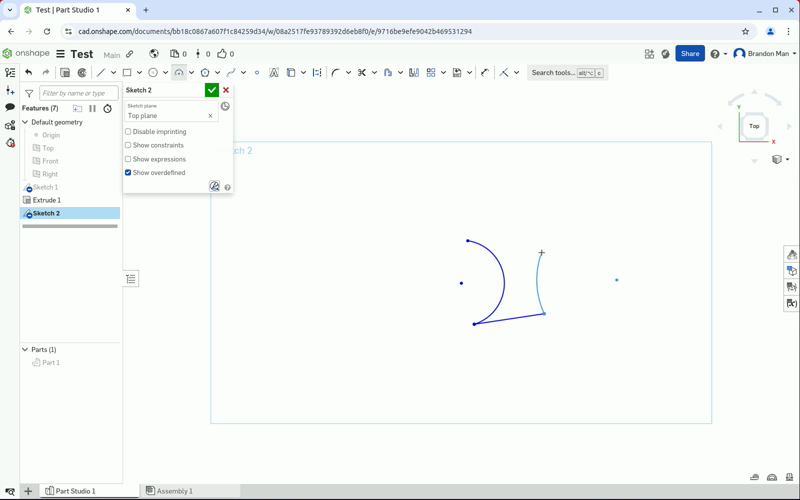
click(541, 252)
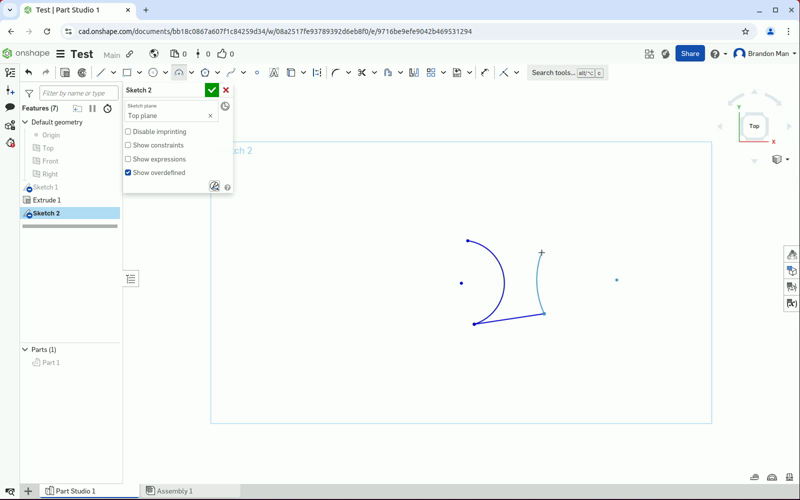
mouse_move(512, 284)
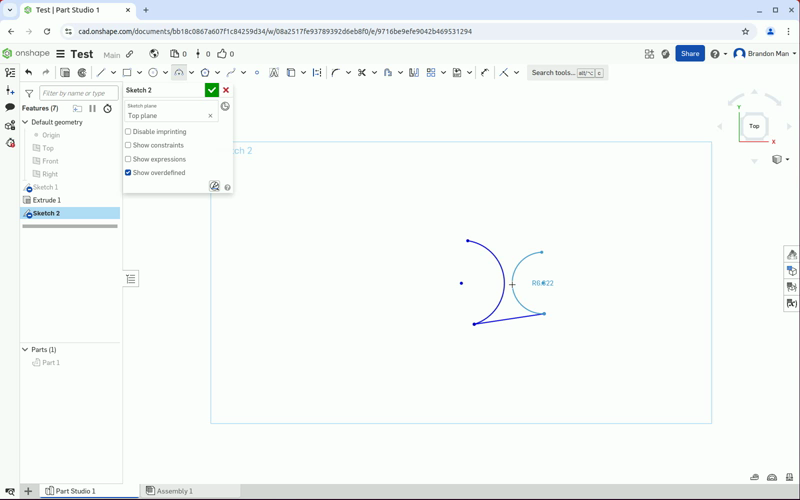
click(512, 284)
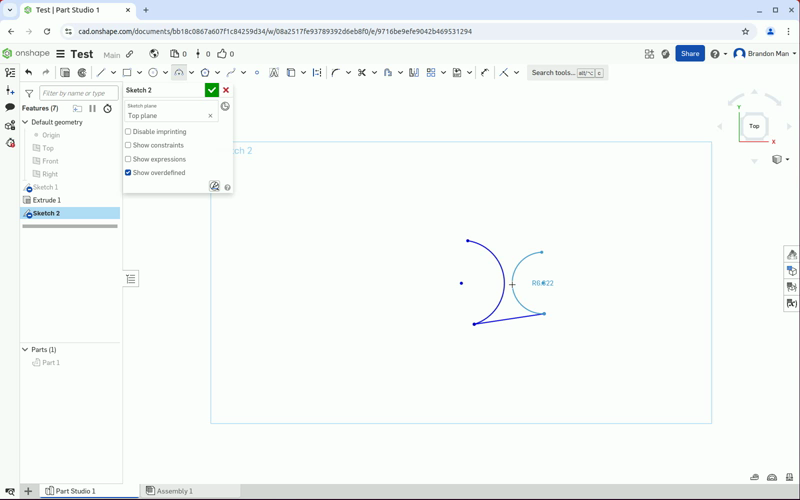
key_up(shift)
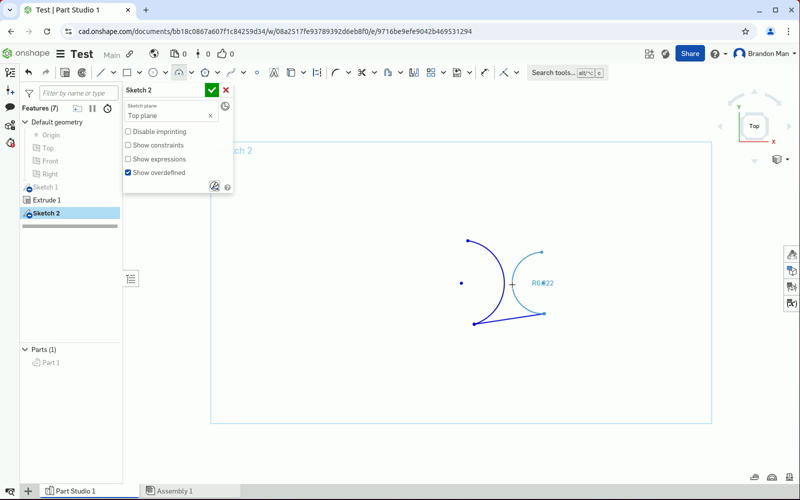
key(esc)
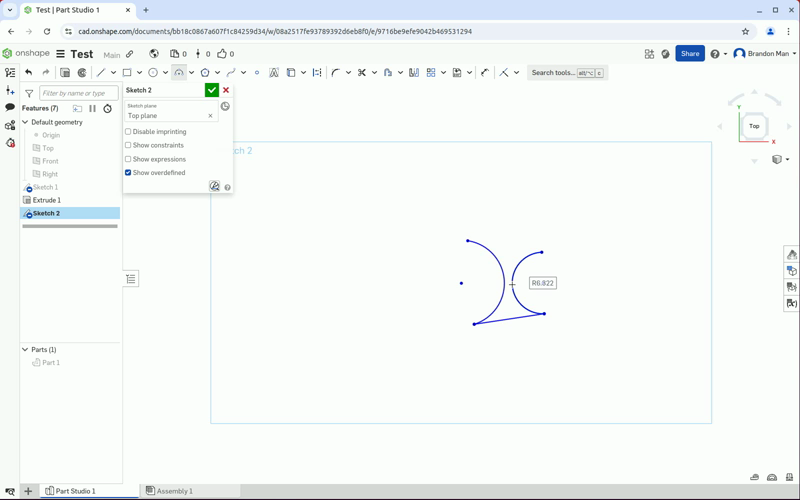
key(l)
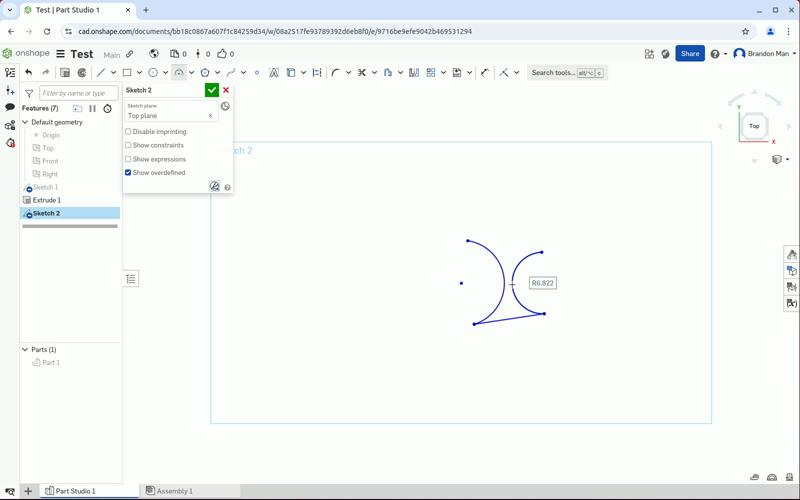
mouse_move(541, 252)
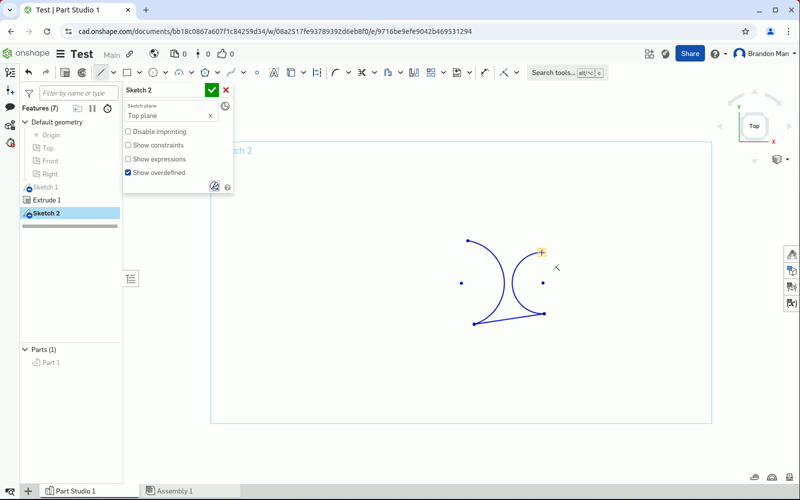
click(541, 252)
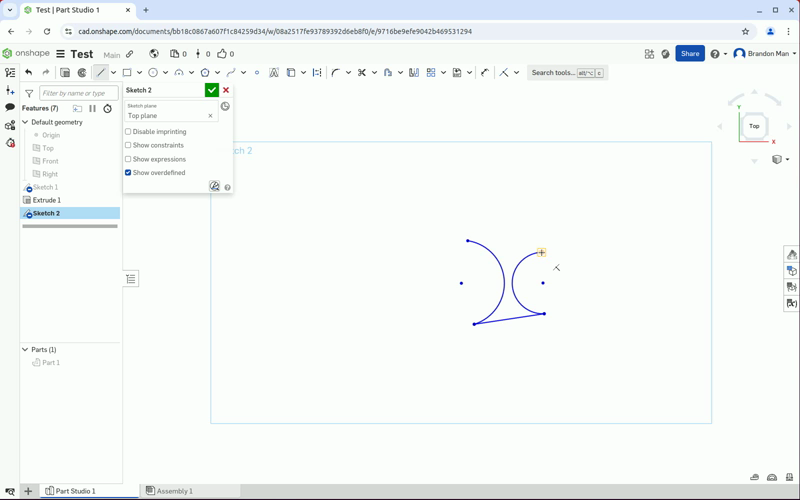
key_down(shift)
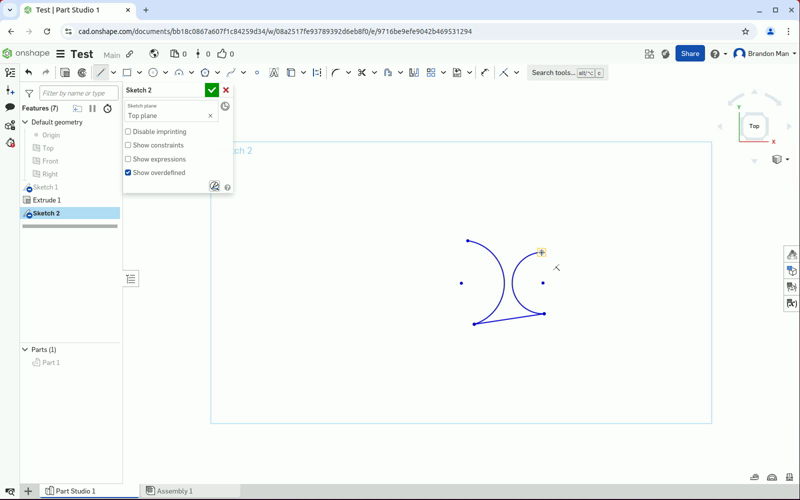
mouse_move(467, 240)
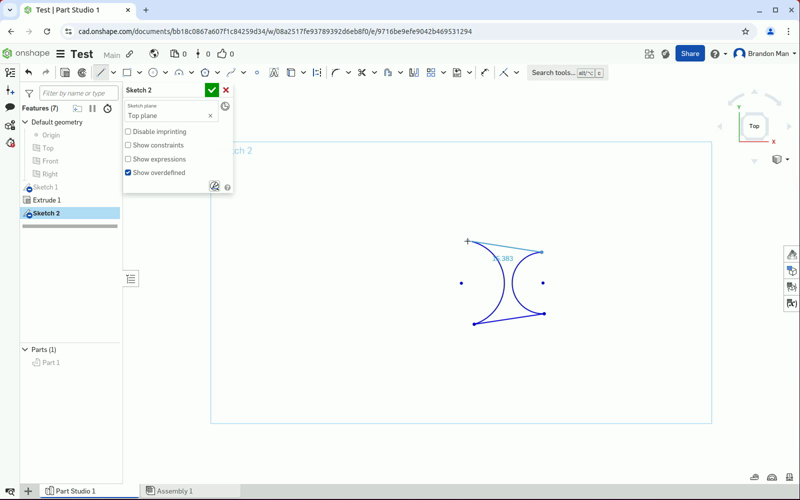
key_up(shift)
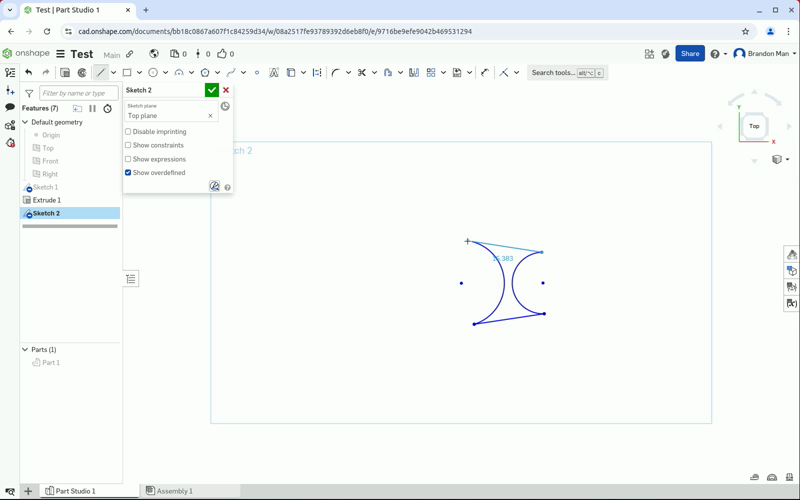
click(467, 240)
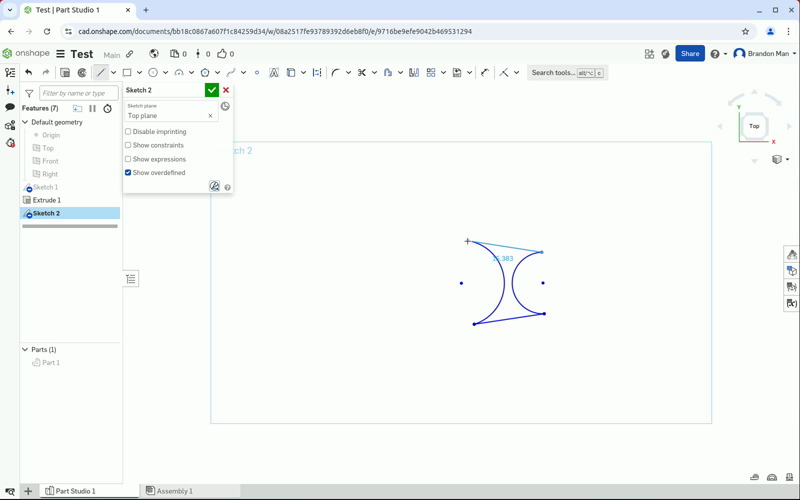
key(esc)
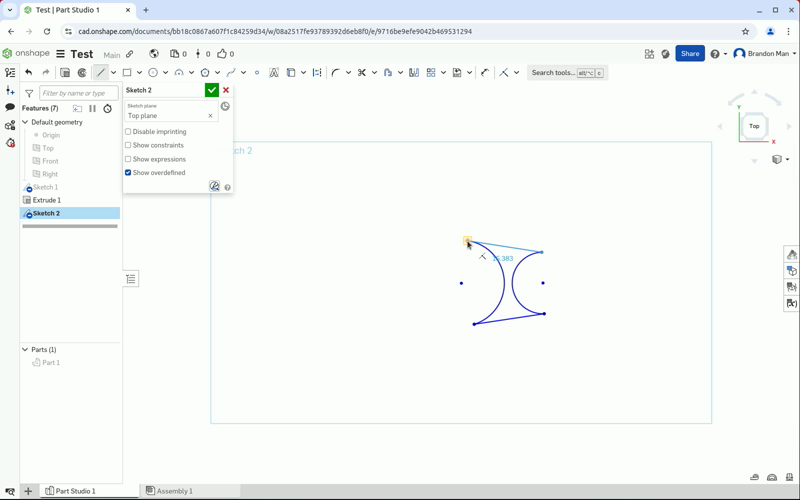
mouse_move(518, 258)
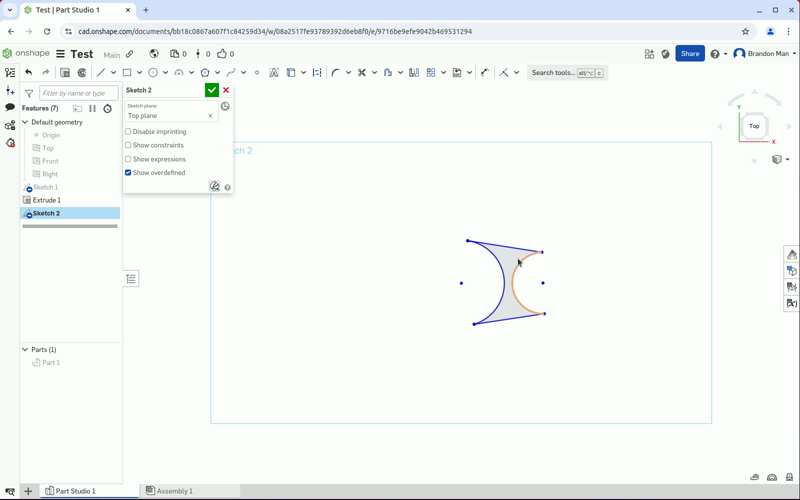
scroll(6)
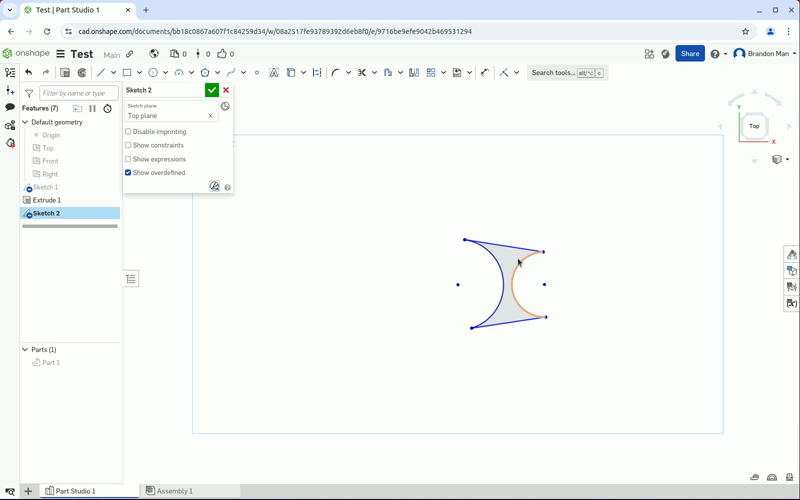
scroll(6)
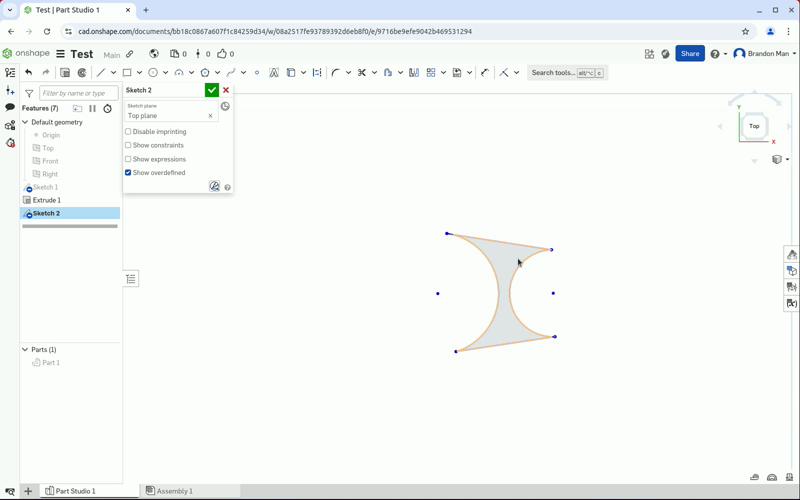
scroll(6)
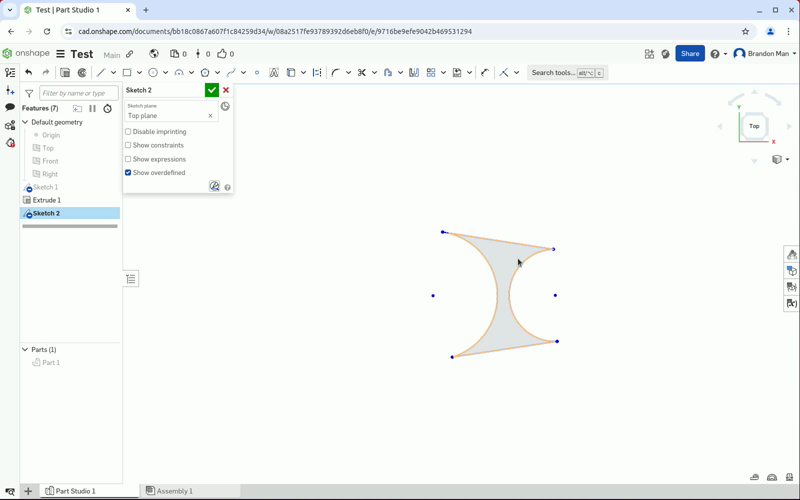
scroll(6)
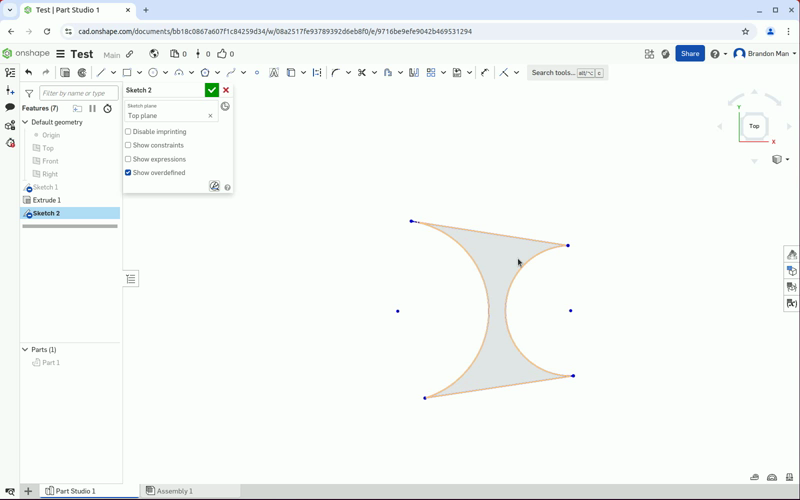
scroll(6)
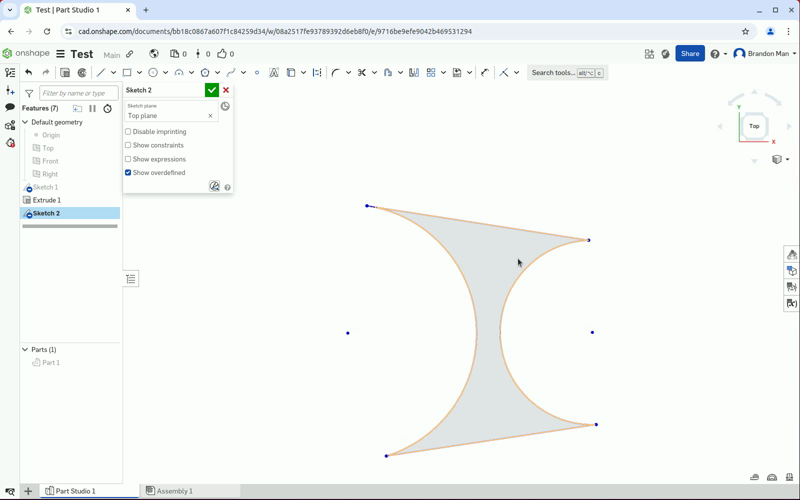
scroll(6)
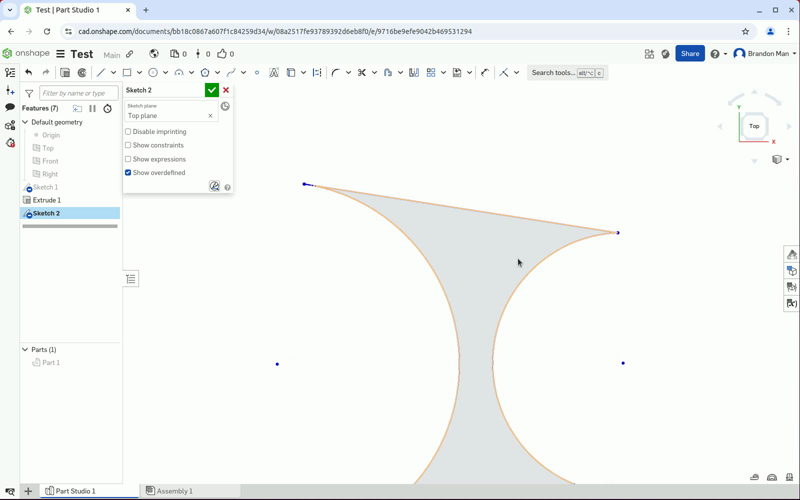
scroll(6)
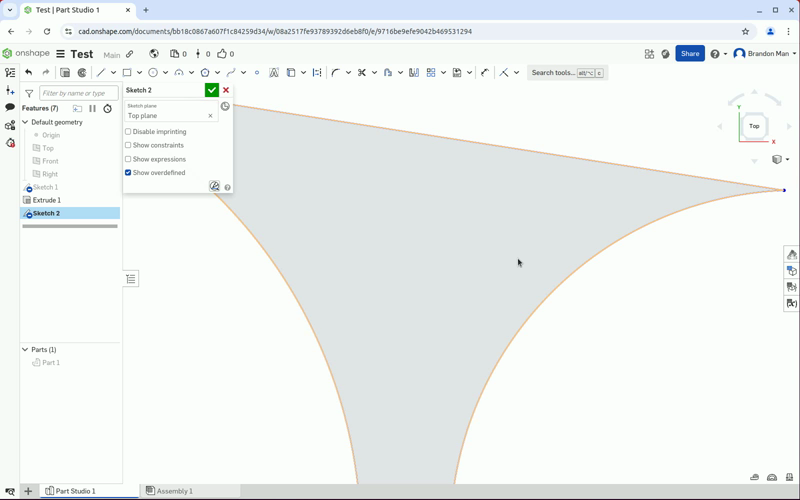
click(518, 258)
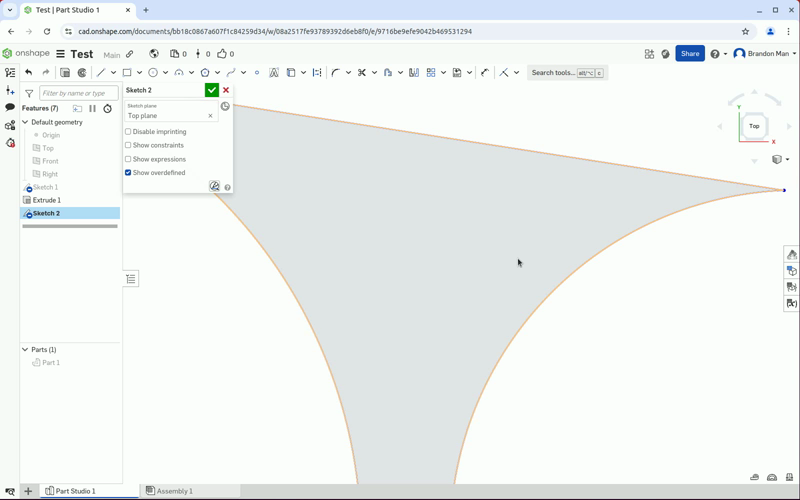
scroll(-6)
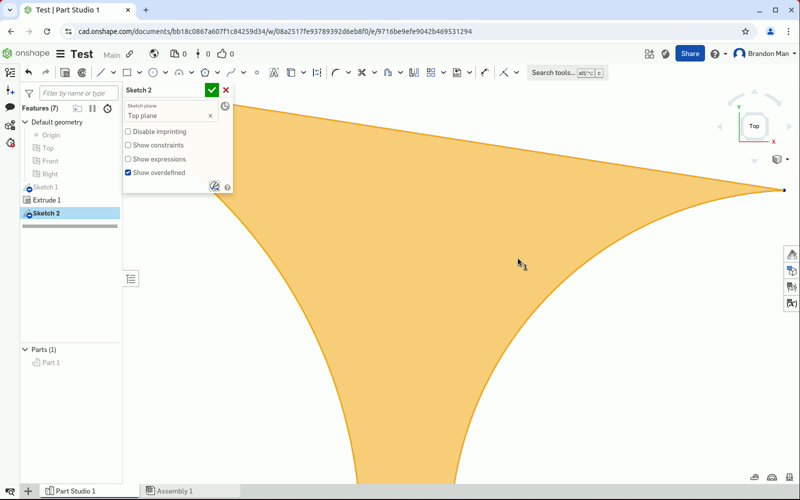
scroll(-6)
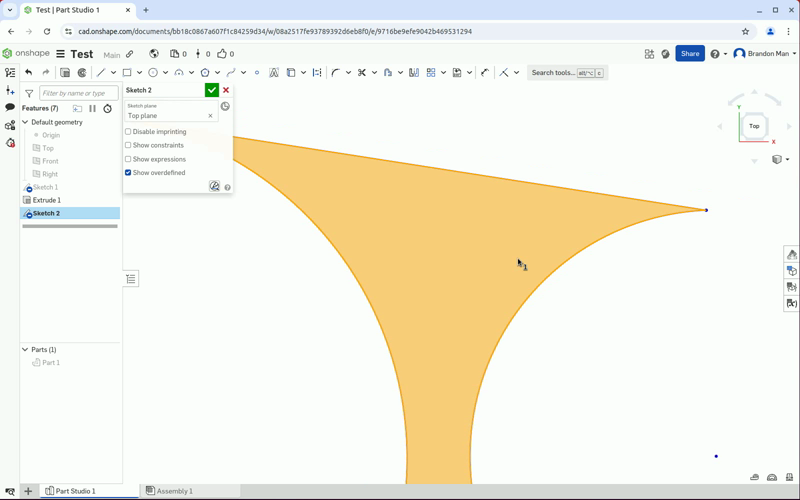
scroll(-6)
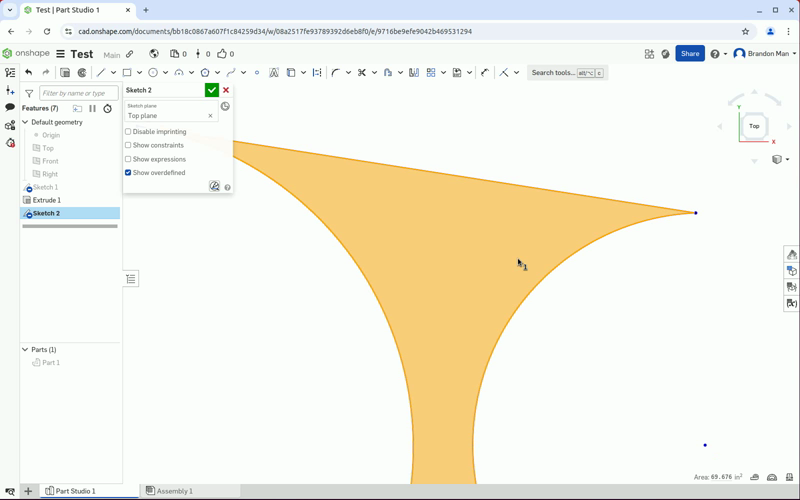
scroll(-6)
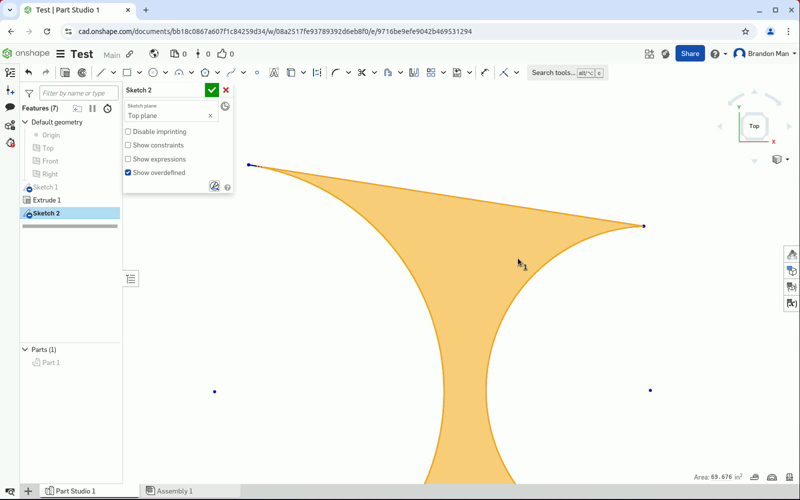
scroll(-6)
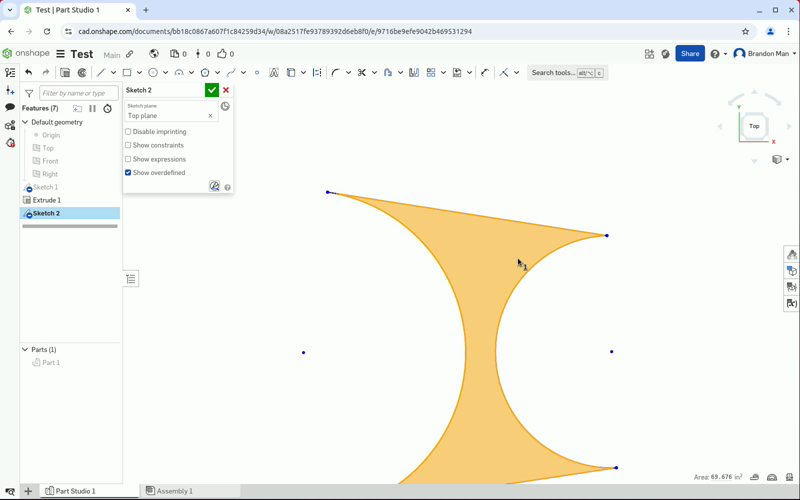
scroll(-6)
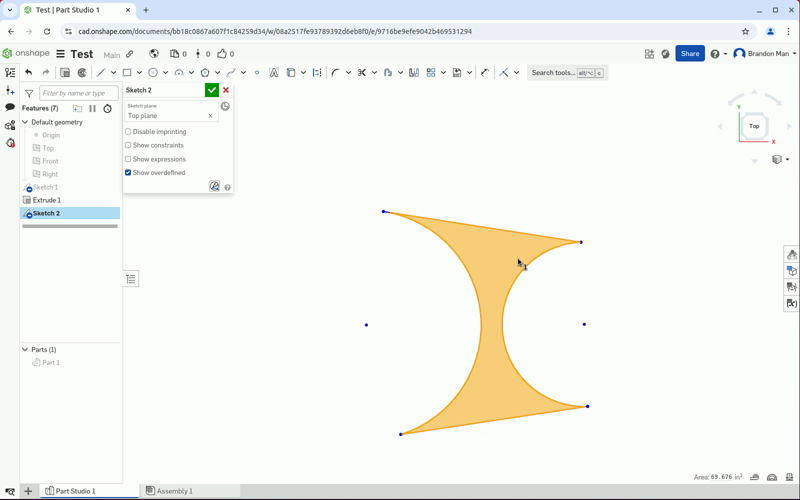
scroll(-6)
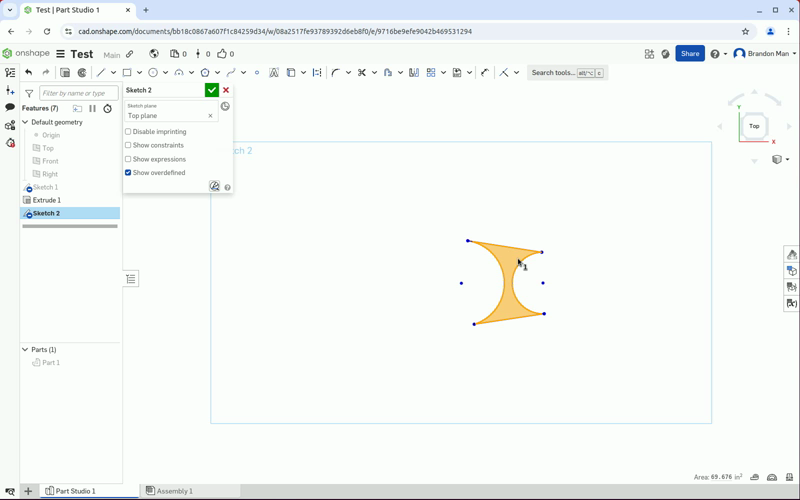
mouse_move(73, 352)
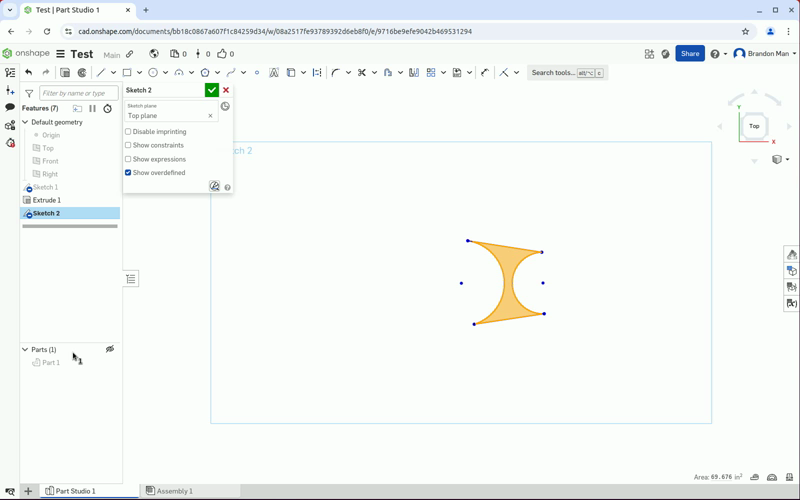
key(shift+y)
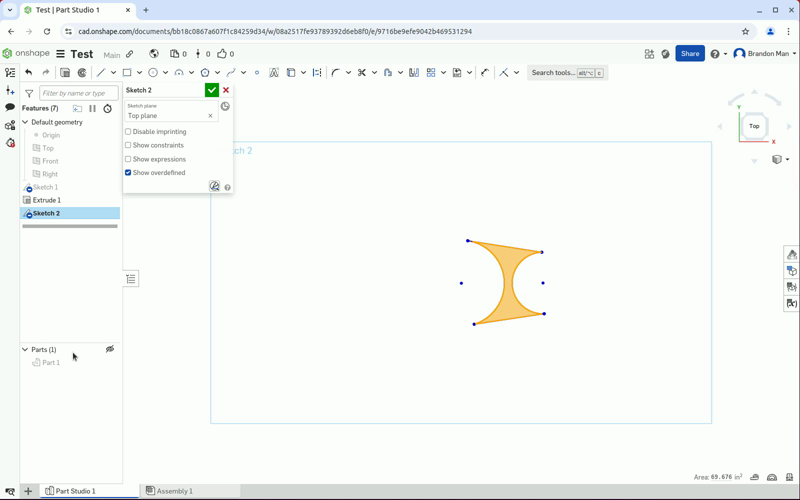
key(shift+e)
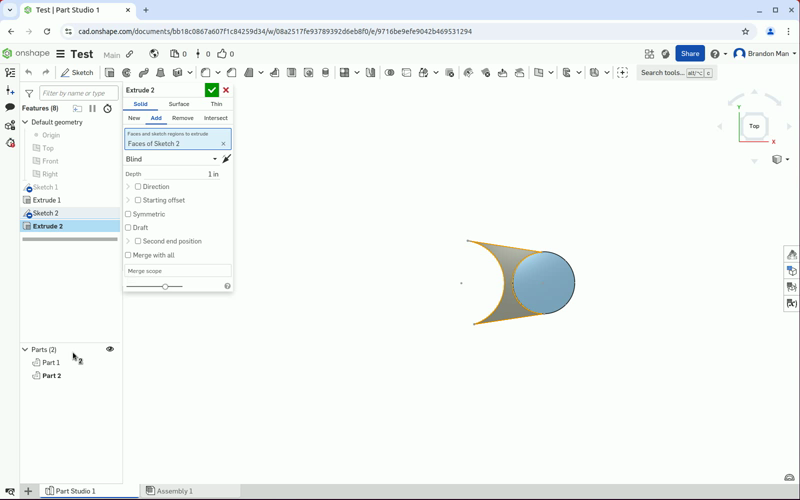
mouse_move(143, 106)
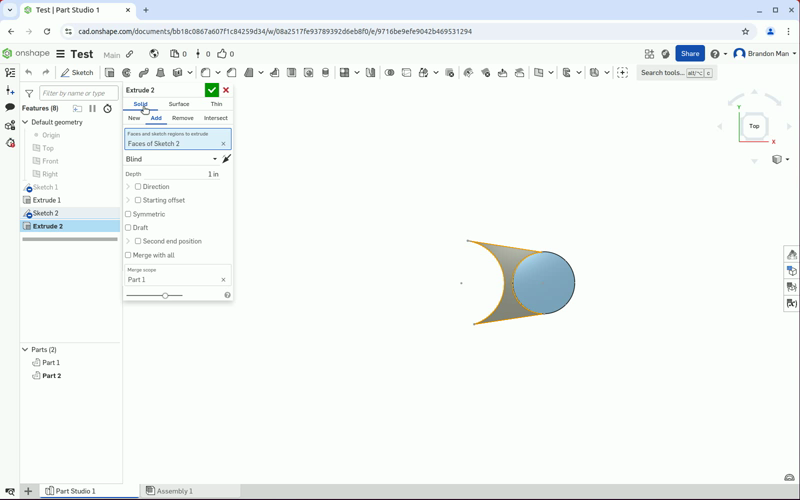
click(143, 106)
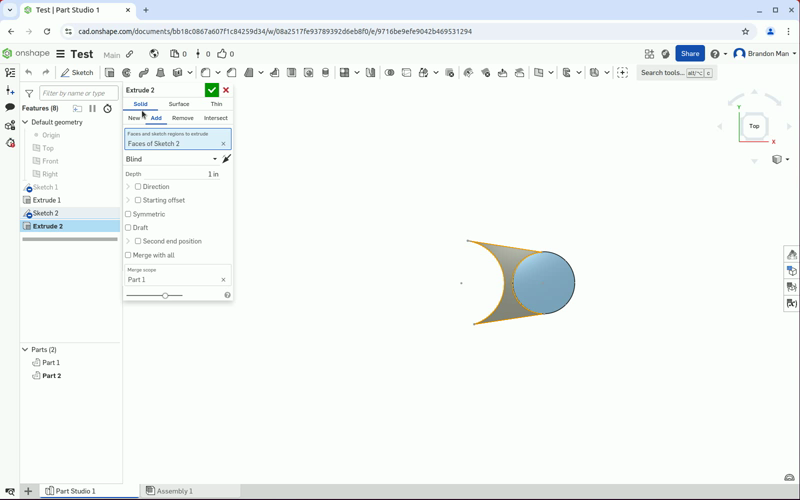
mouse_move(137, 120)
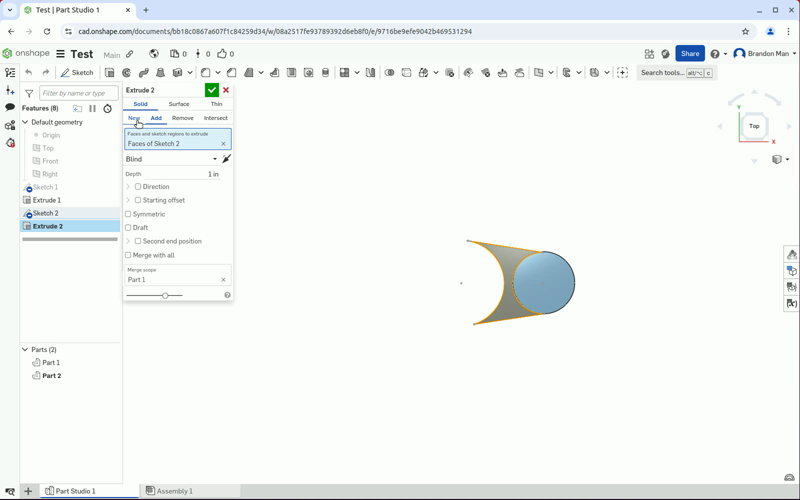
click(137, 120)
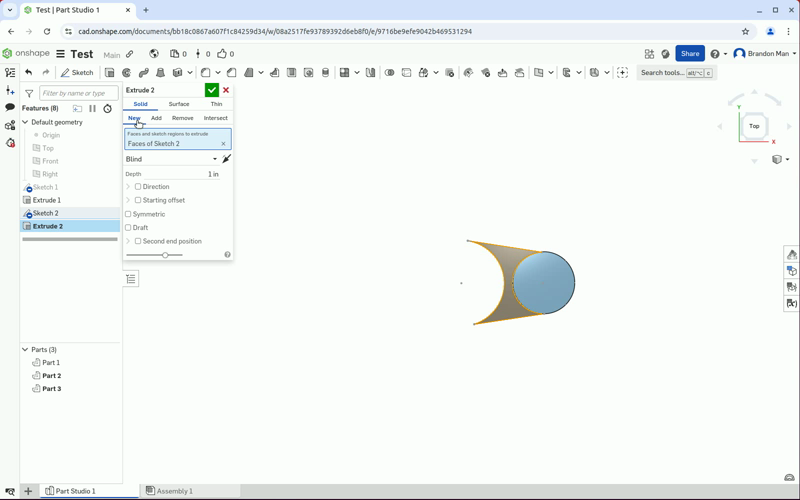
key(tab, 4)
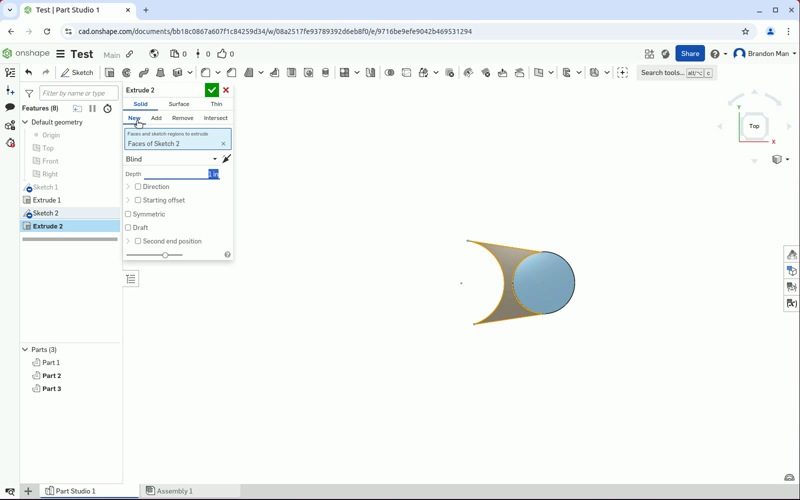
text(10.11)
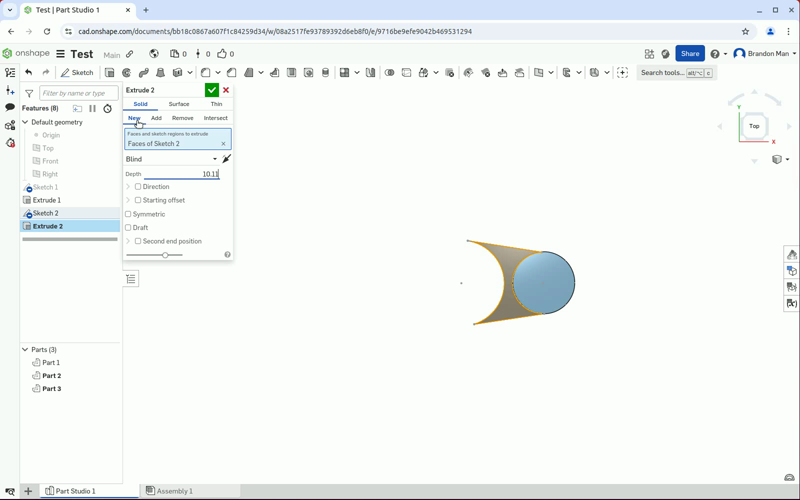
key(enter)
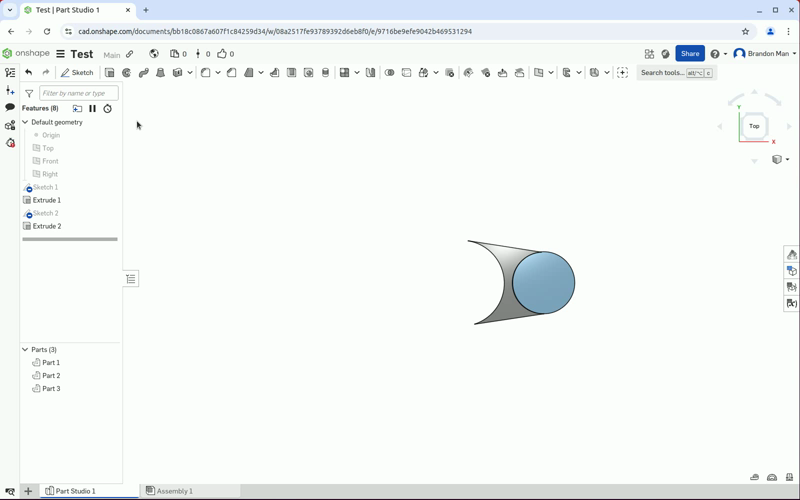
key(shift+h)
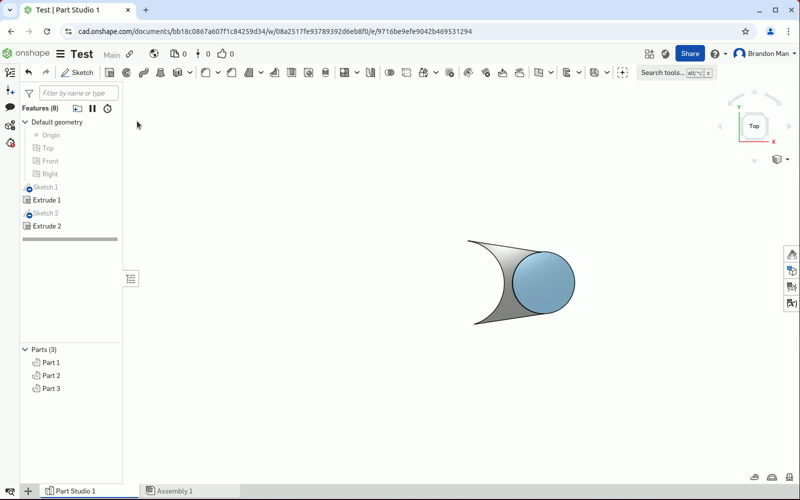
key(shift+h)
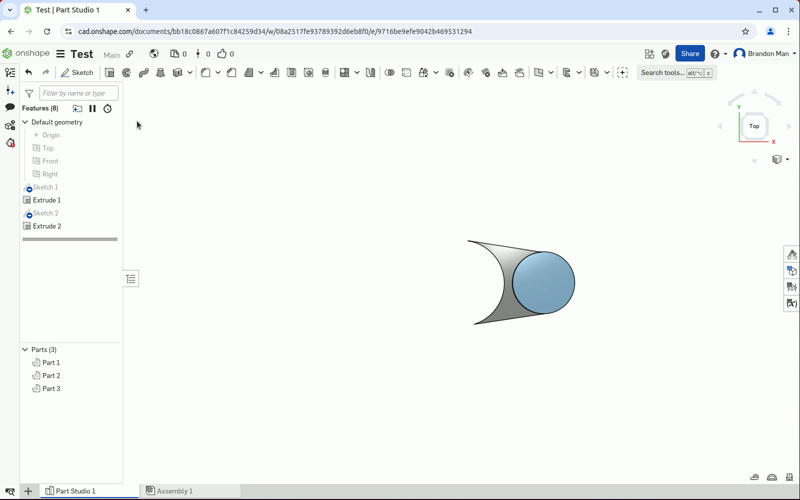
mouse_move(73, 189)
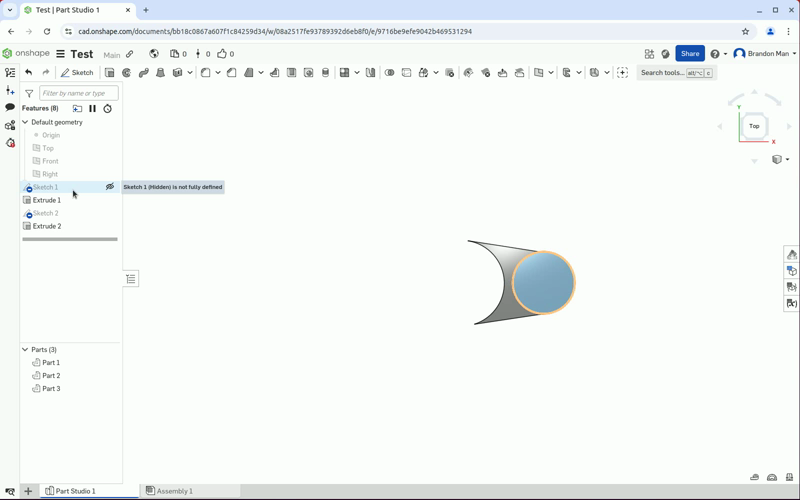
click(73, 189)
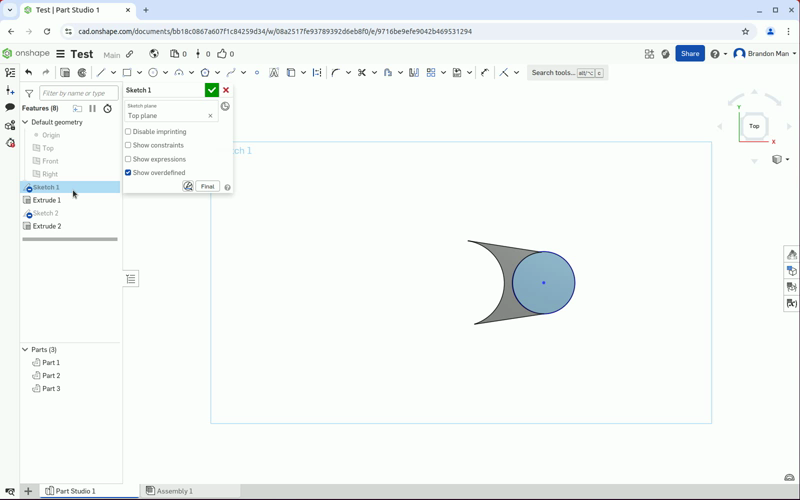
mouse_move(229, 92)
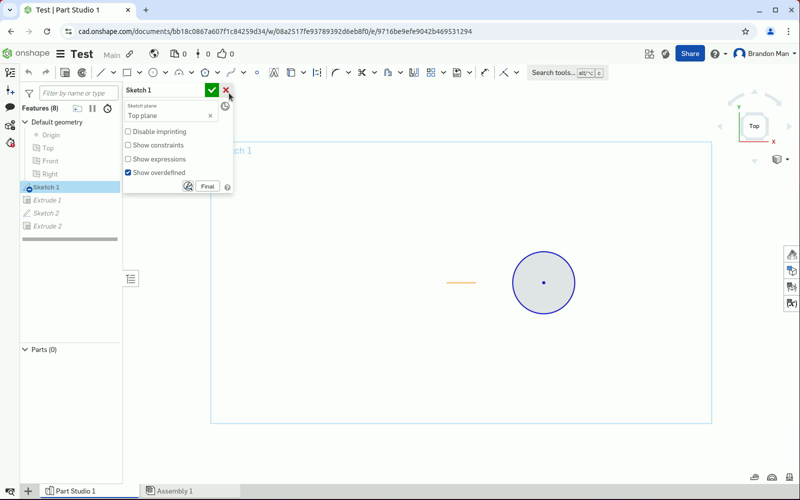
click(229, 92)
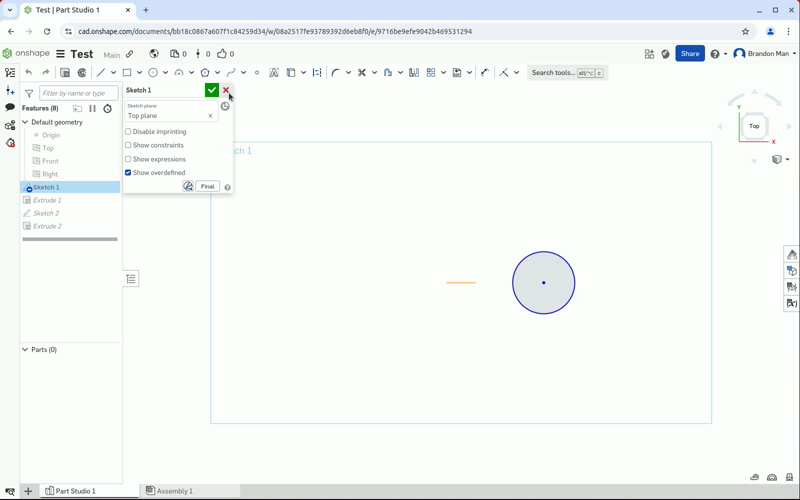
key(shift+s)
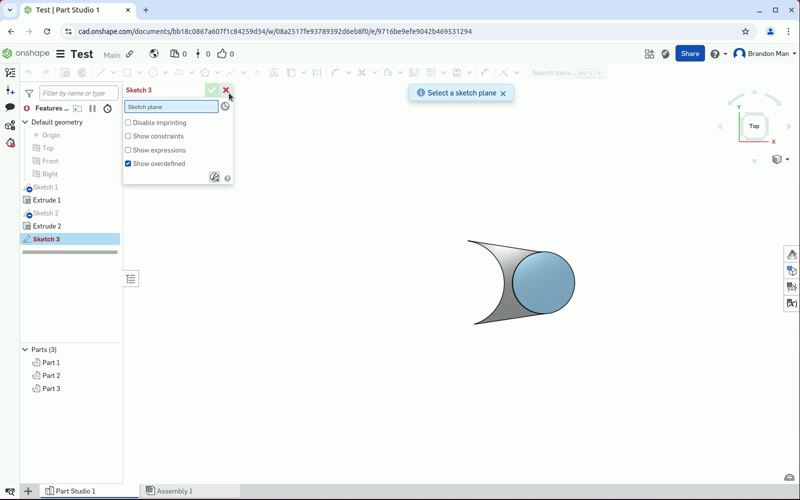
mouse_move(73, 150)
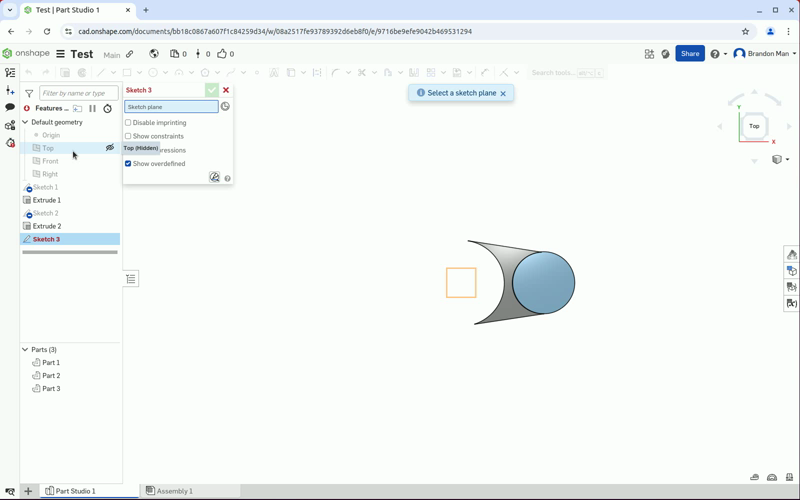
click(73, 150)
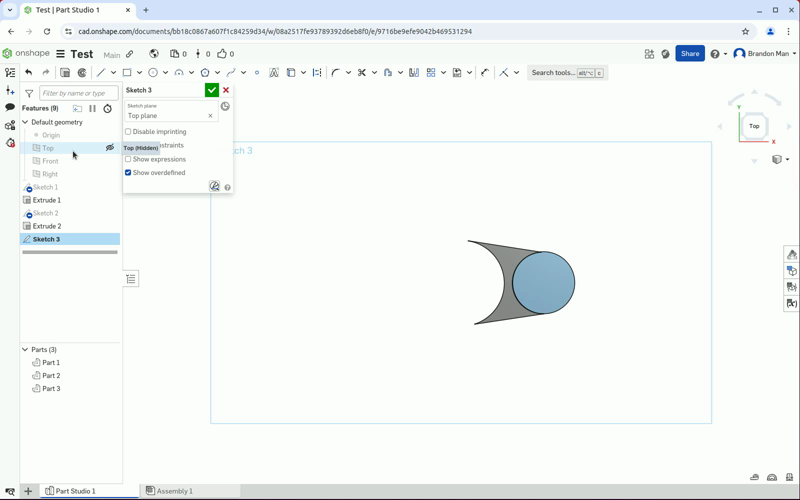
mouse_move(73, 352)
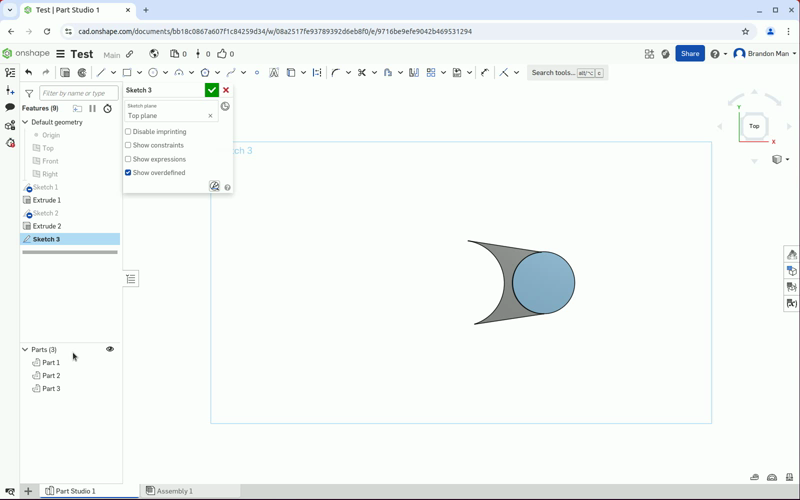
key(y)
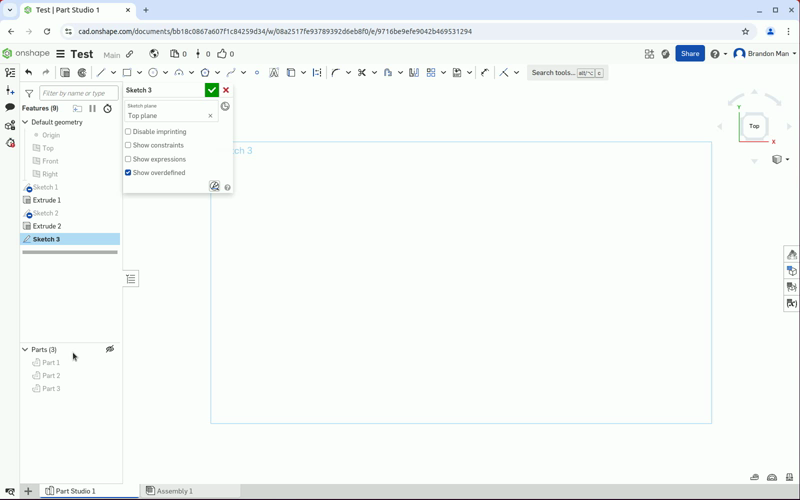
key(l)
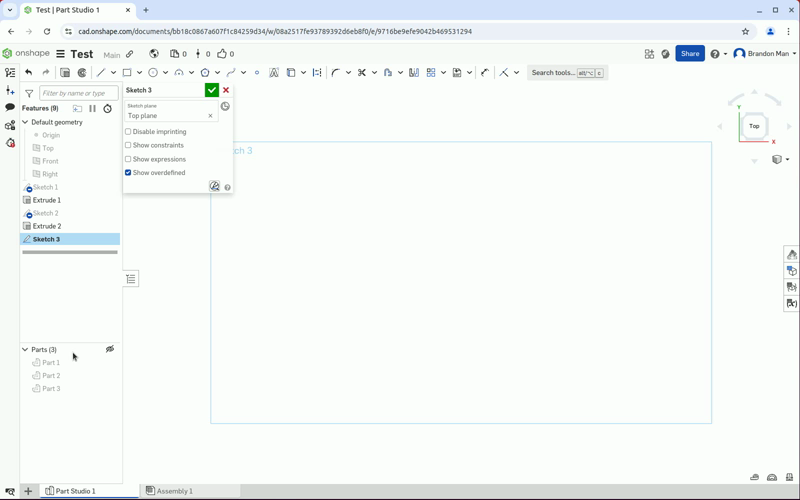
key_down(shift)
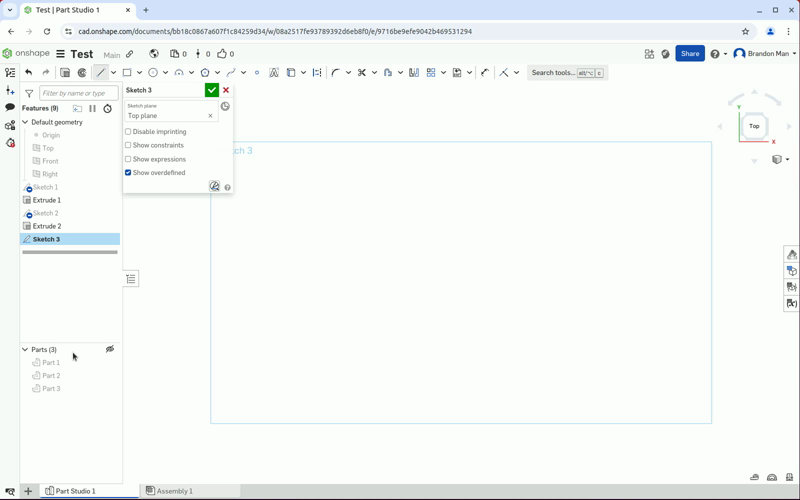
mouse_move(460, 326)
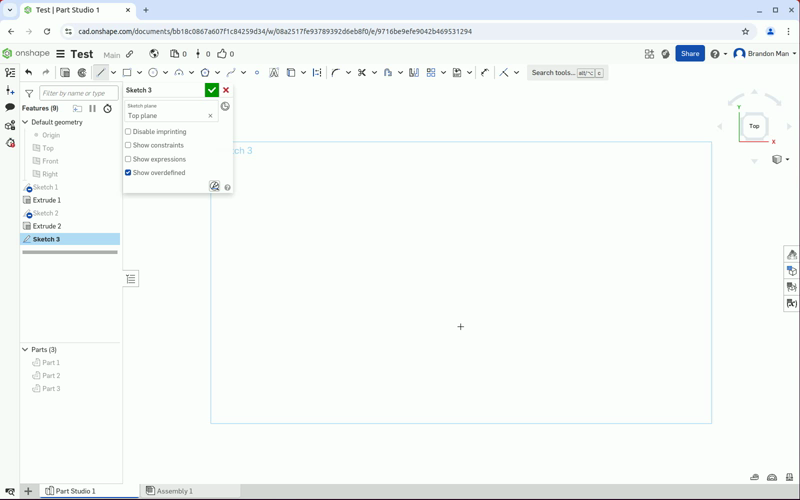
click(460, 326)
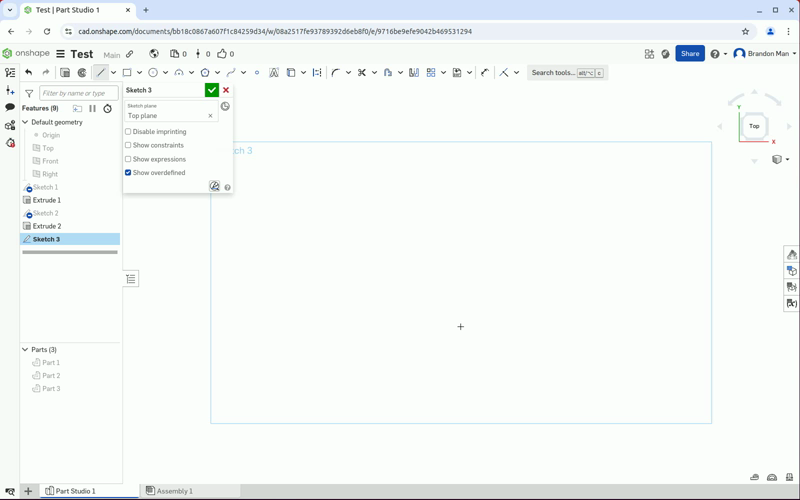
key_up(shift)
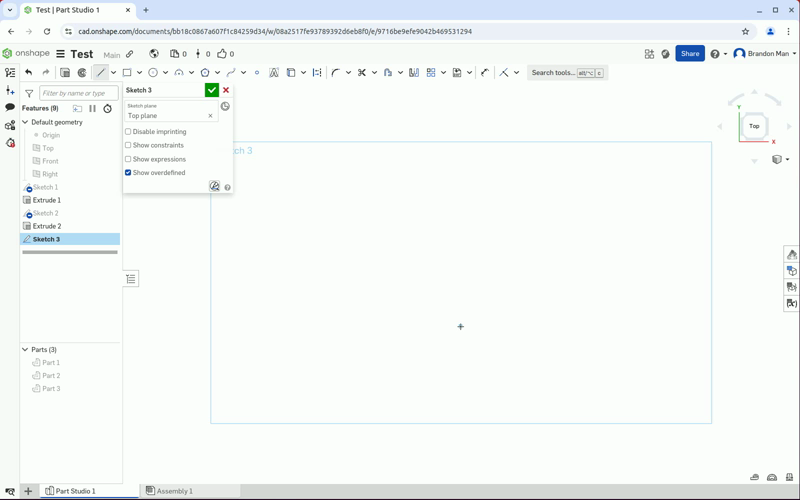
key_down(shift)
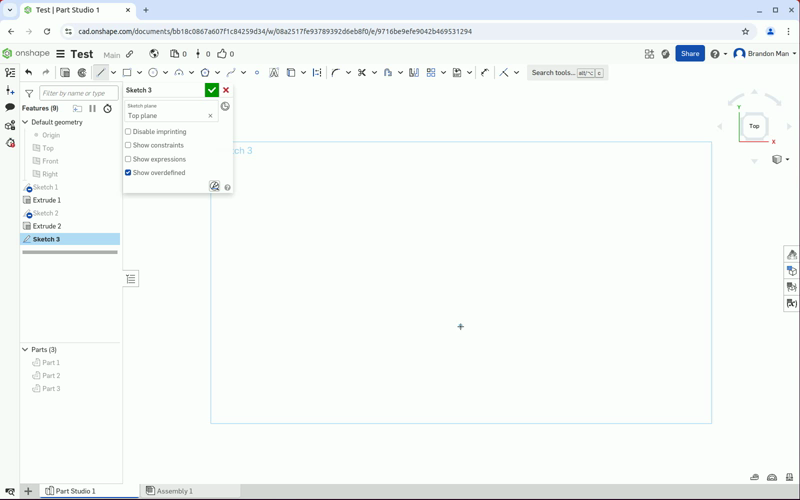
mouse_move(490, 326)
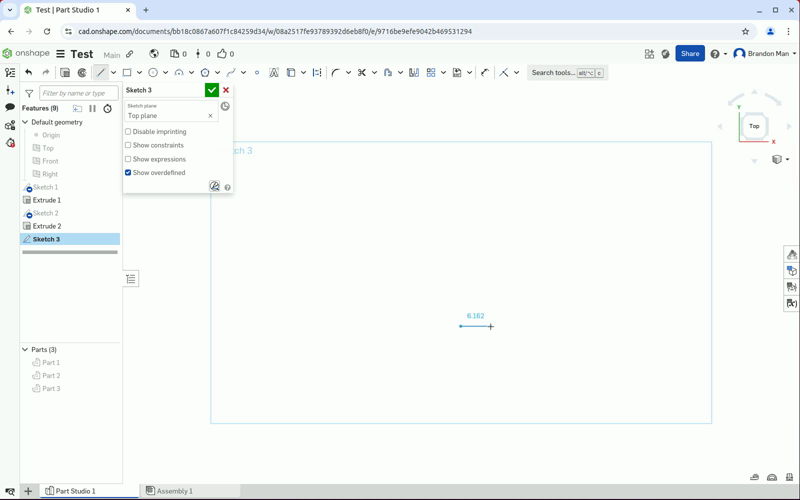
mouse_move(473, 324)
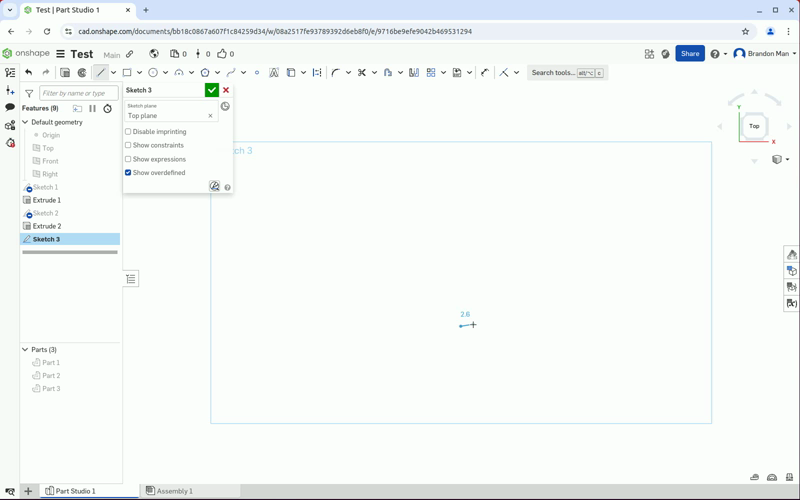
click(473, 324)
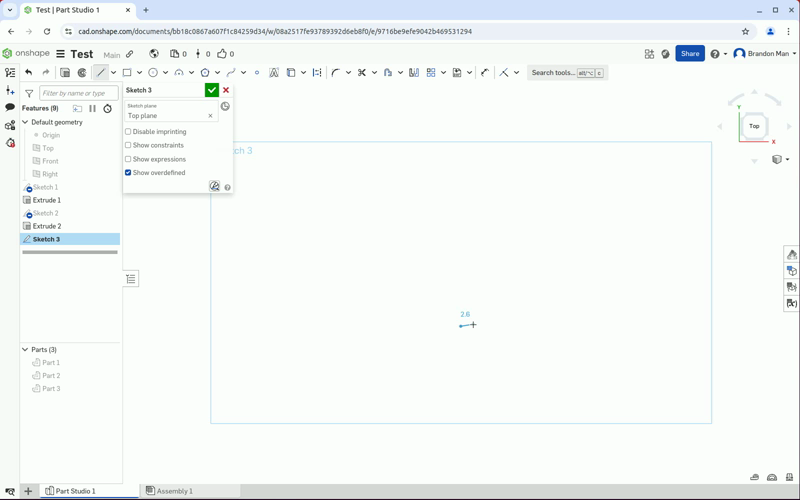
key_up(shift)
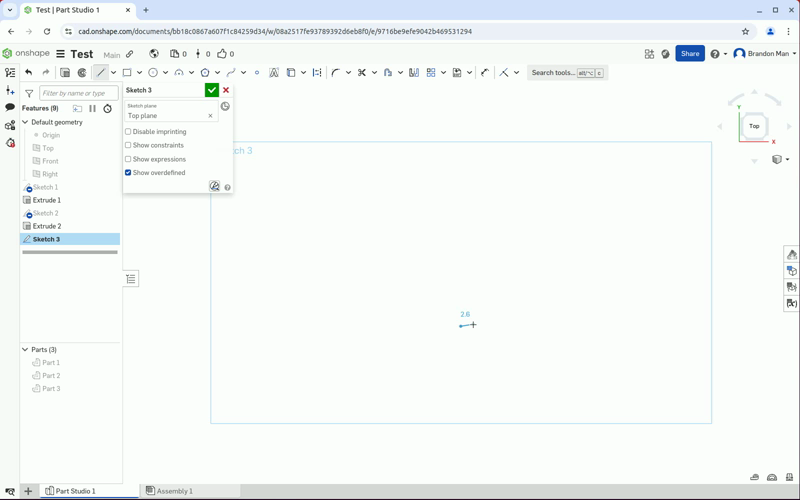
key(esc)
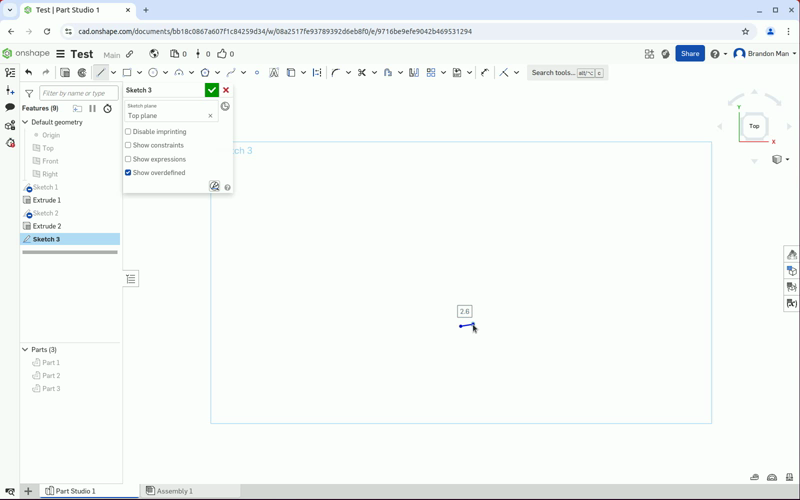
key(a)
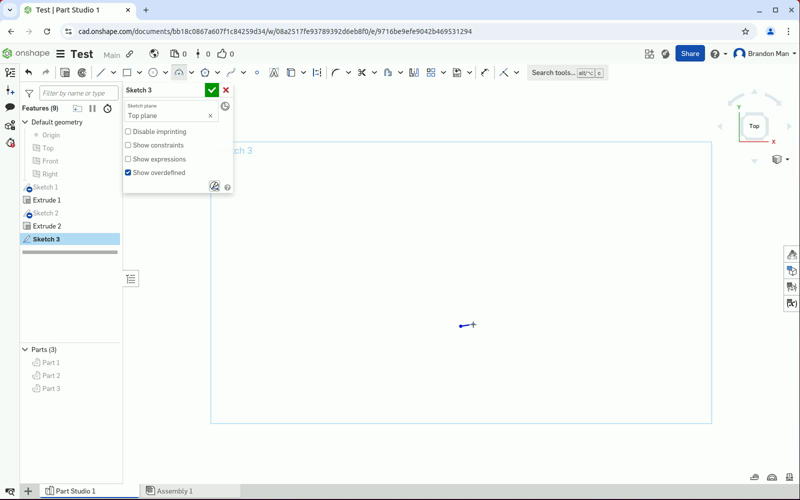
mouse_move(473, 324)
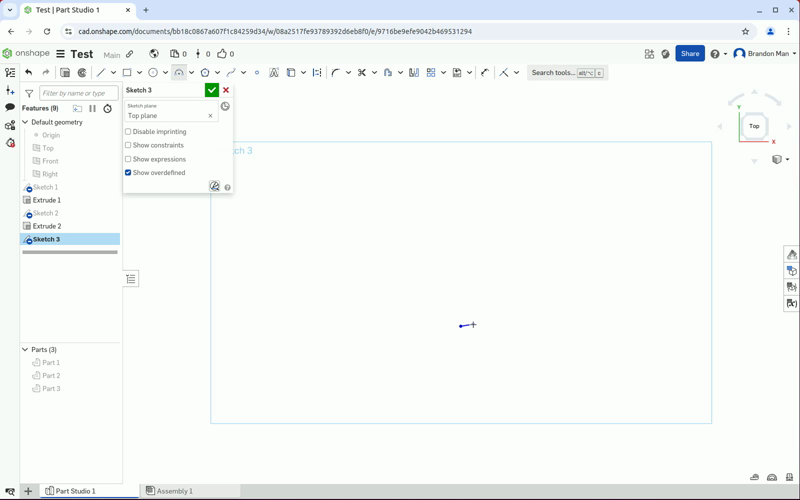
click(473, 324)
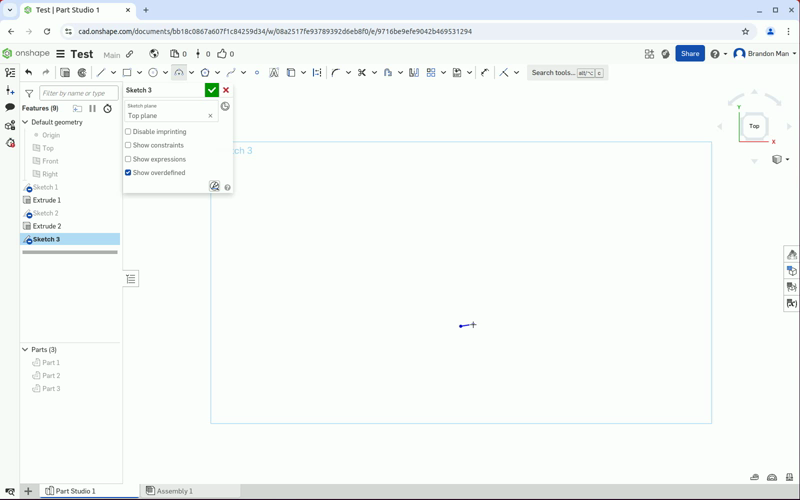
mouse_move(460, 326)
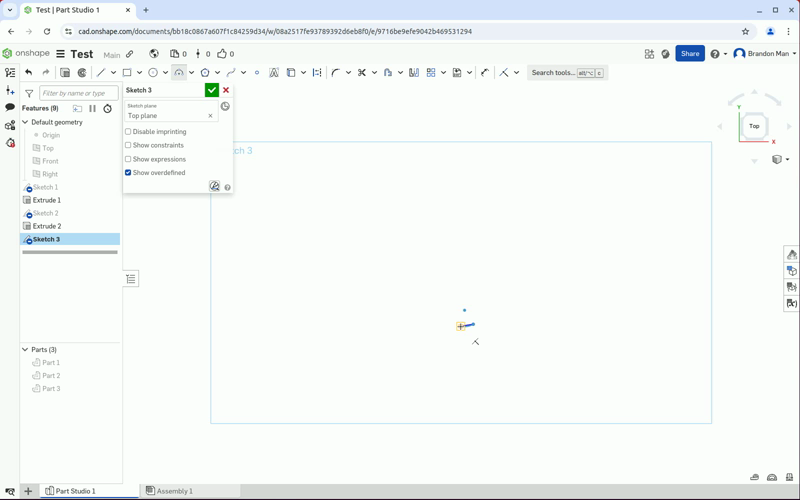
click(460, 326)
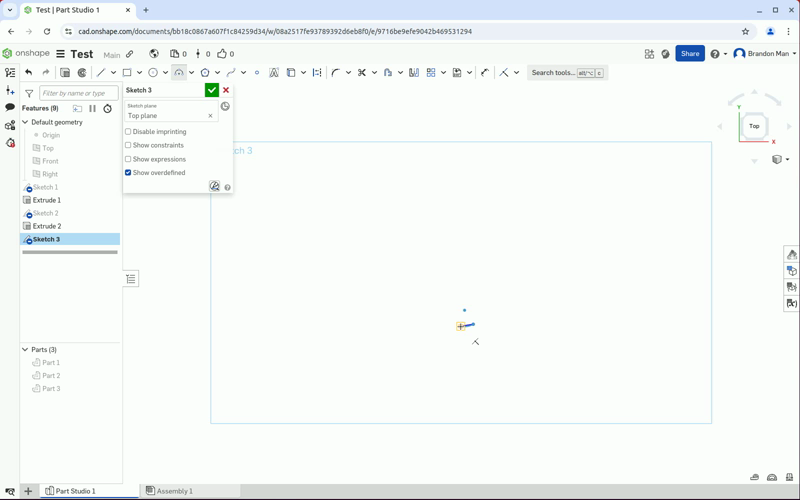
key_down(shift)
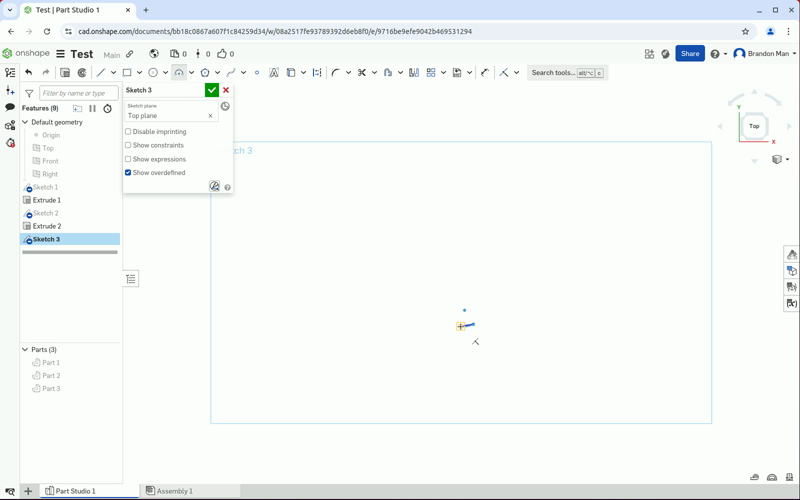
mouse_move(454, 239)
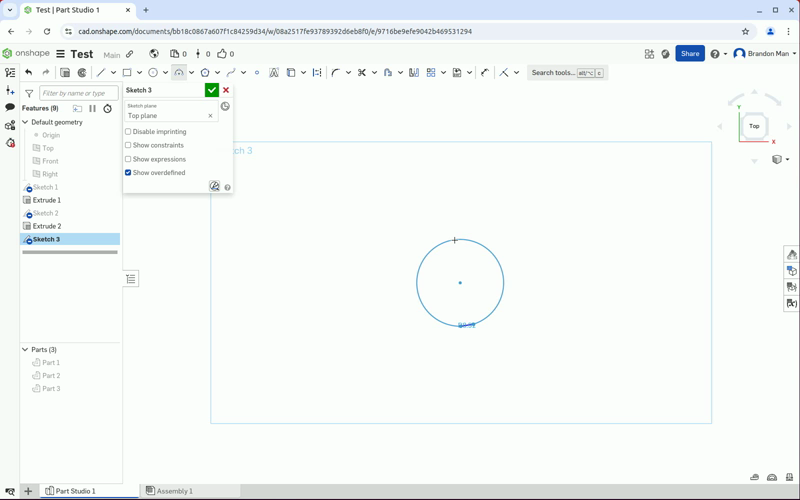
click(454, 239)
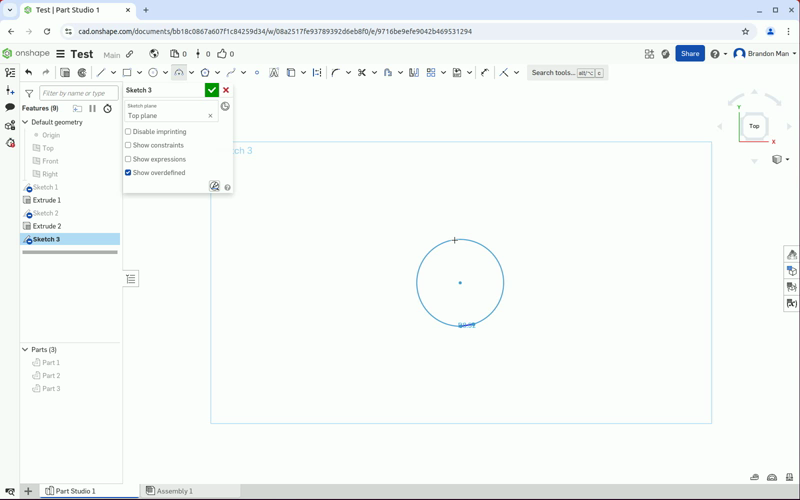
key_up(shift)
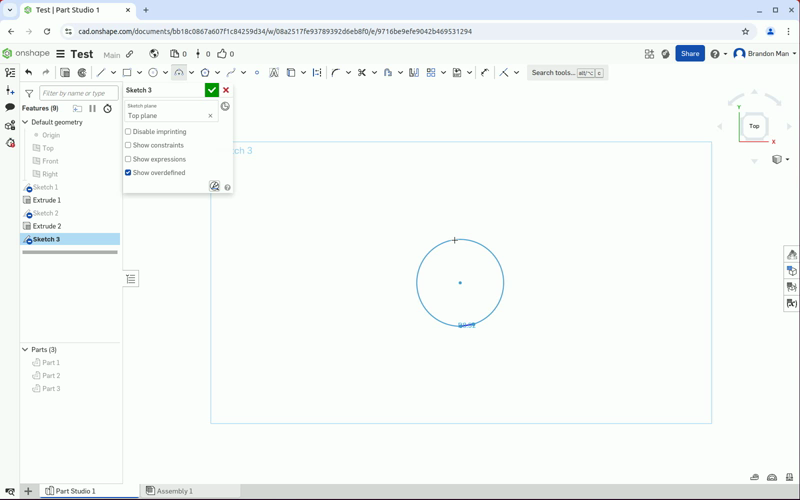
key(esc)
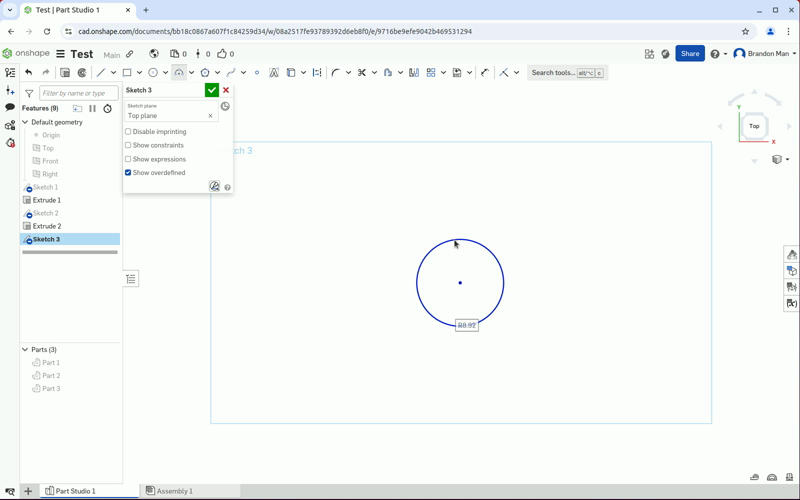
mouse_move(470, 267)
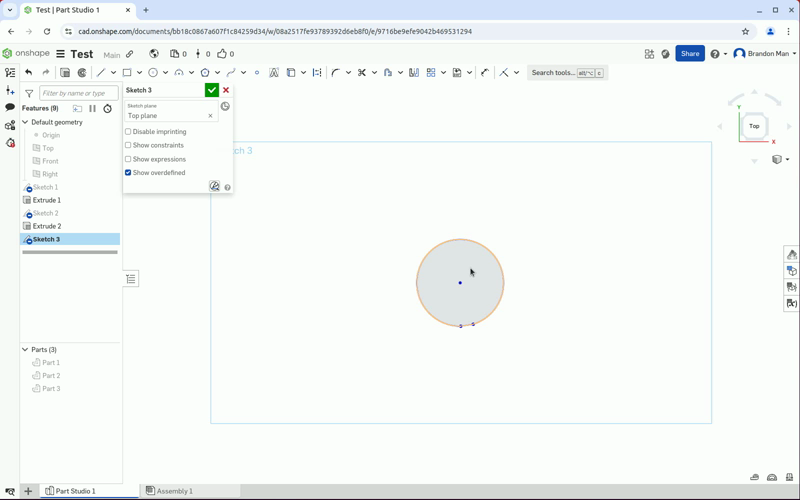
click(470, 267)
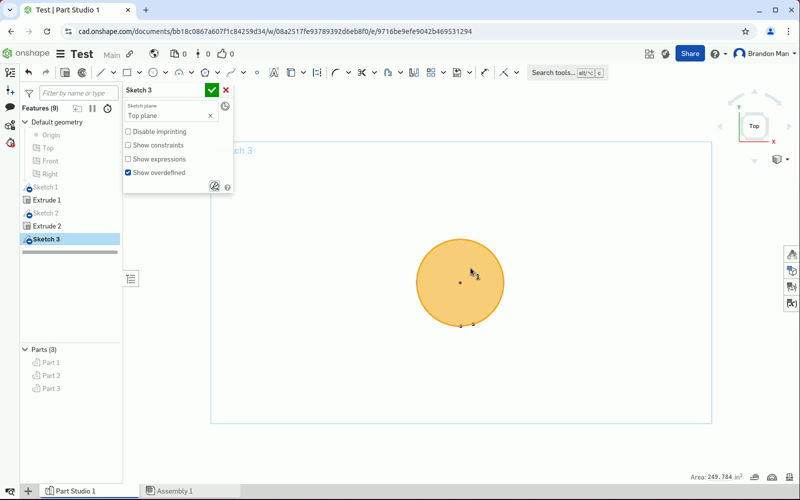
mouse_move(73, 352)
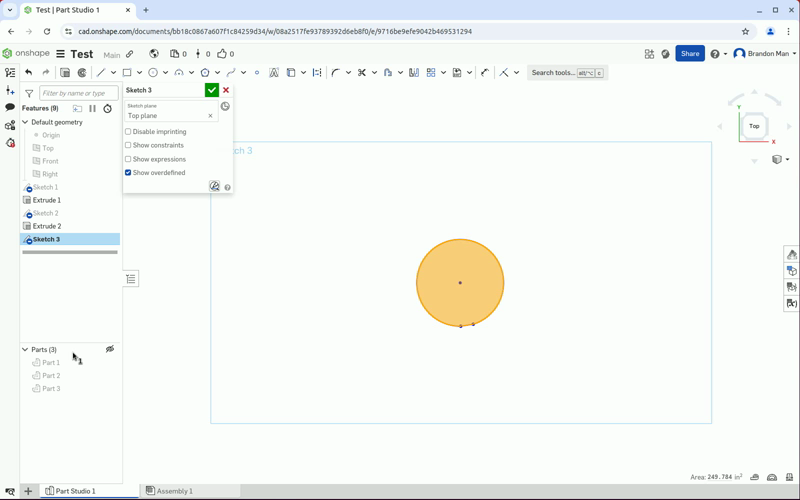
key(shift+y)
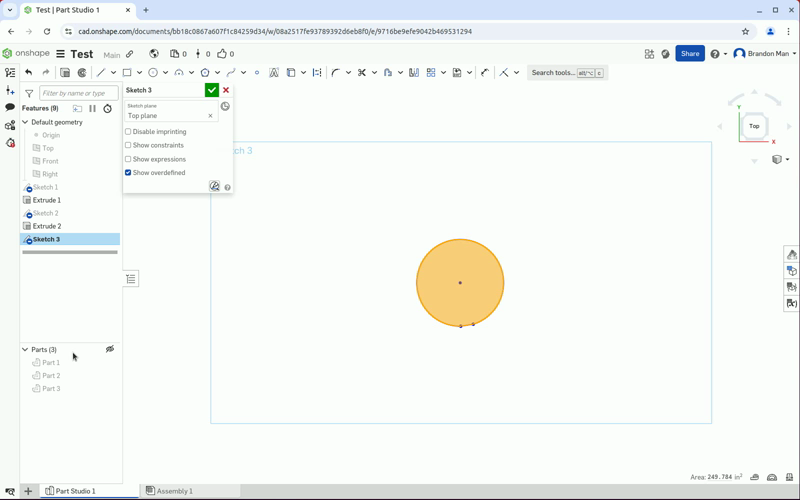
key(shift+e)
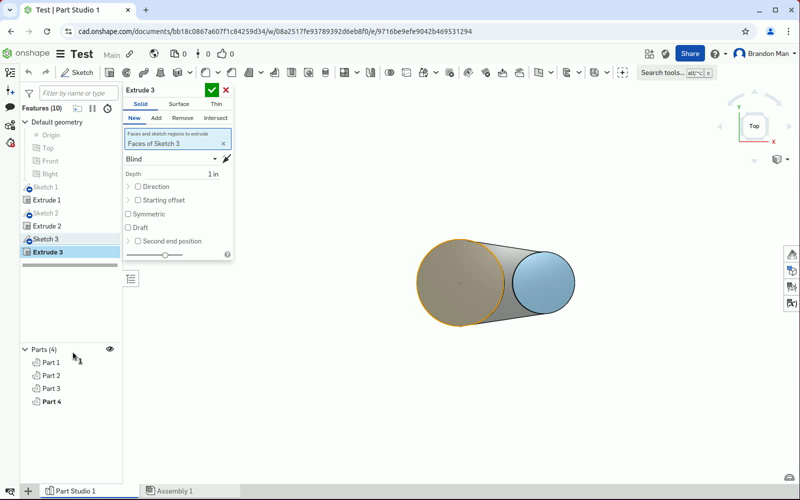
mouse_move(143, 106)
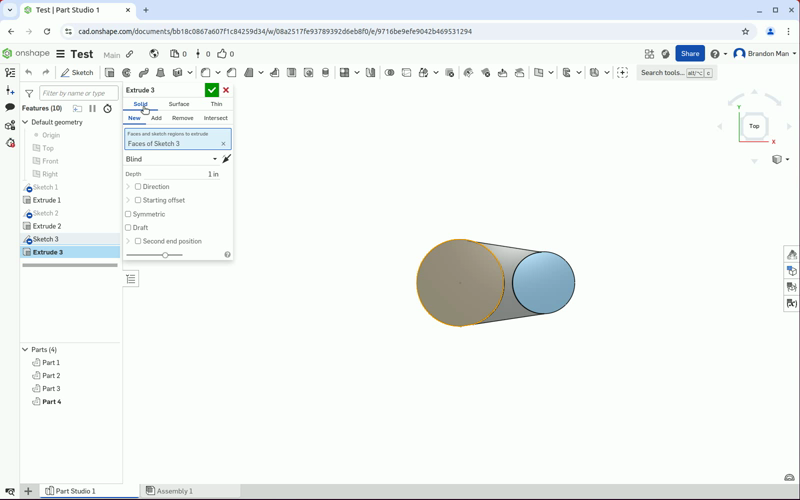
click(143, 106)
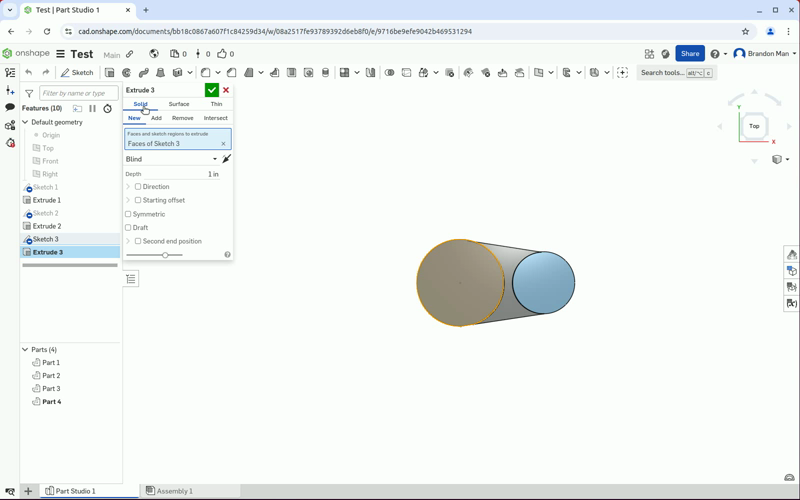
mouse_move(137, 120)
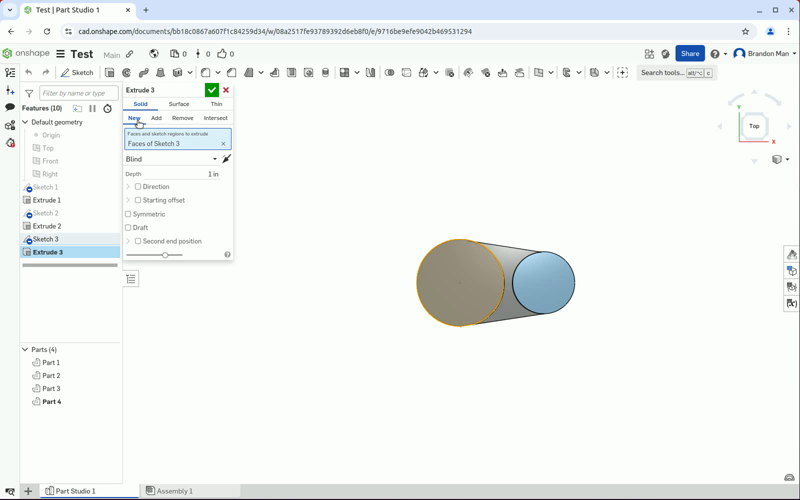
click(137, 120)
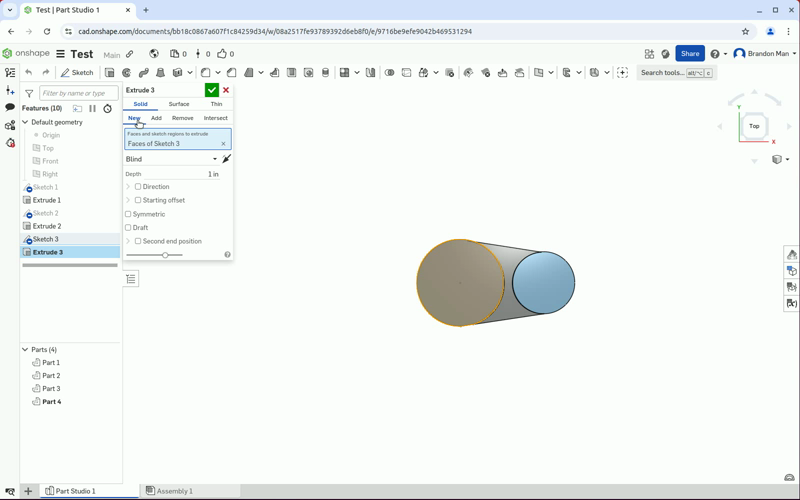
key(tab, 4)
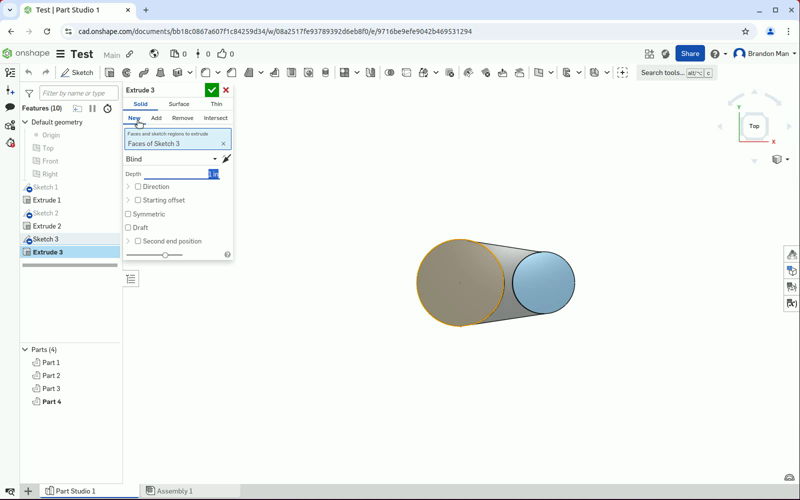
text(10.11)
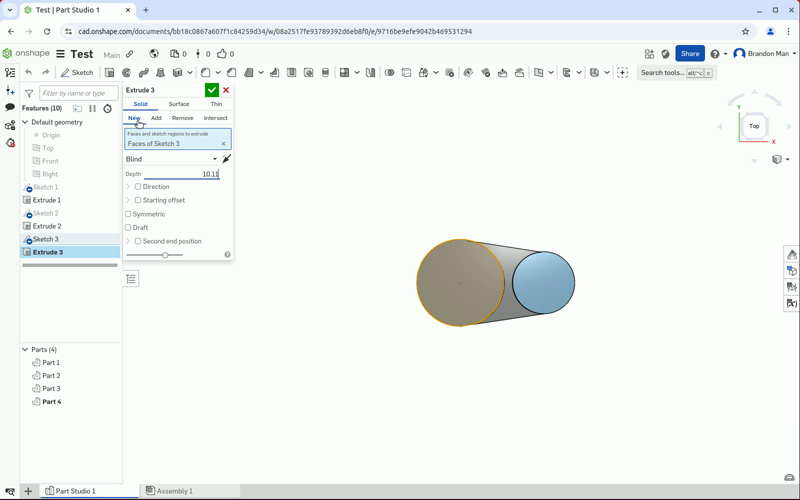
key(enter)
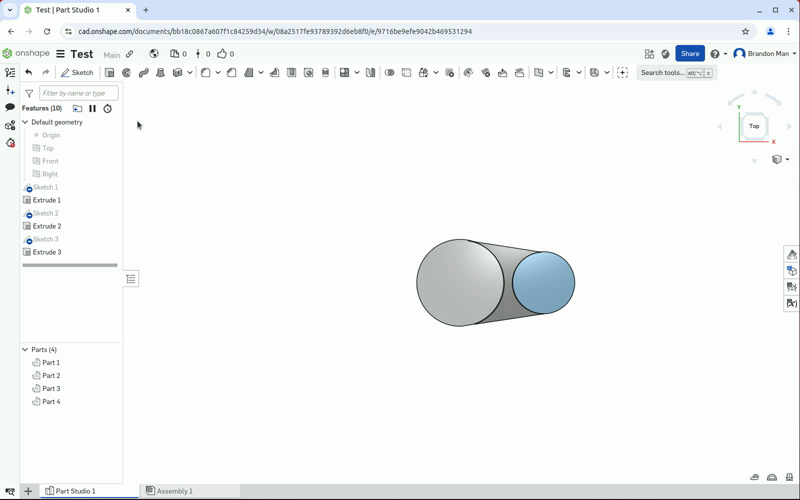
key(shift+h)
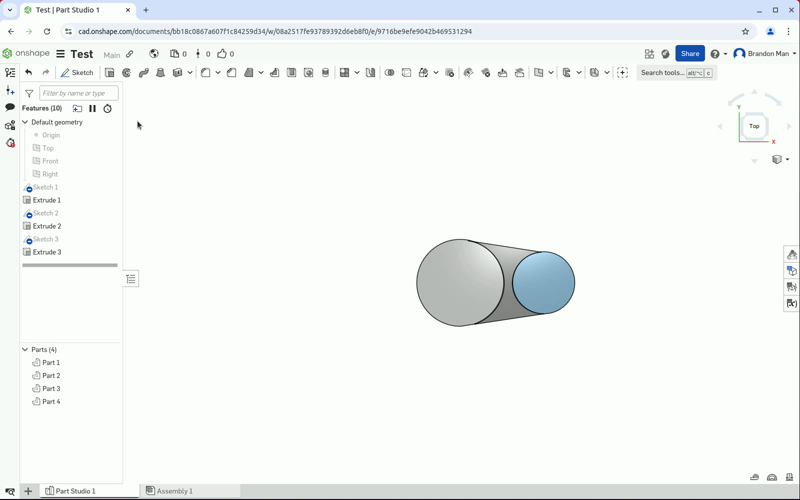
key(shift+h)
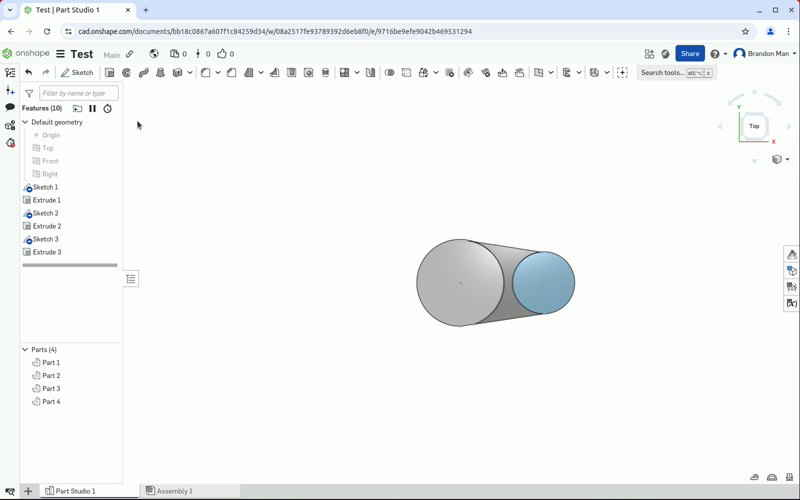
key(shift+7)
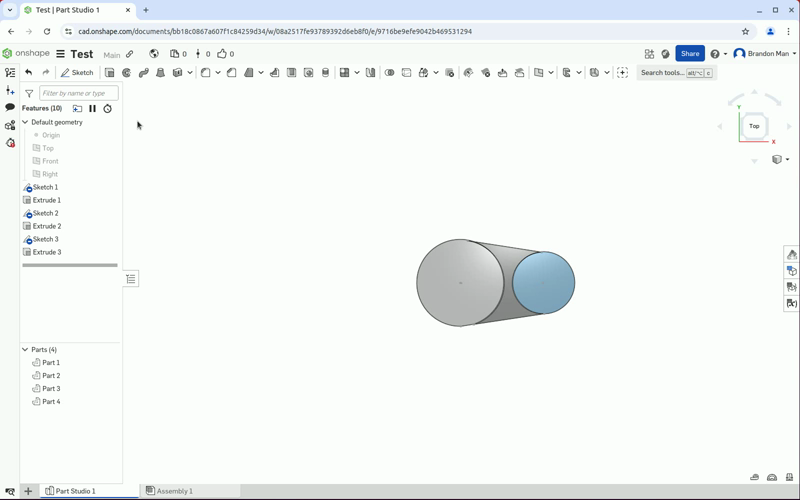
key(up, 3)
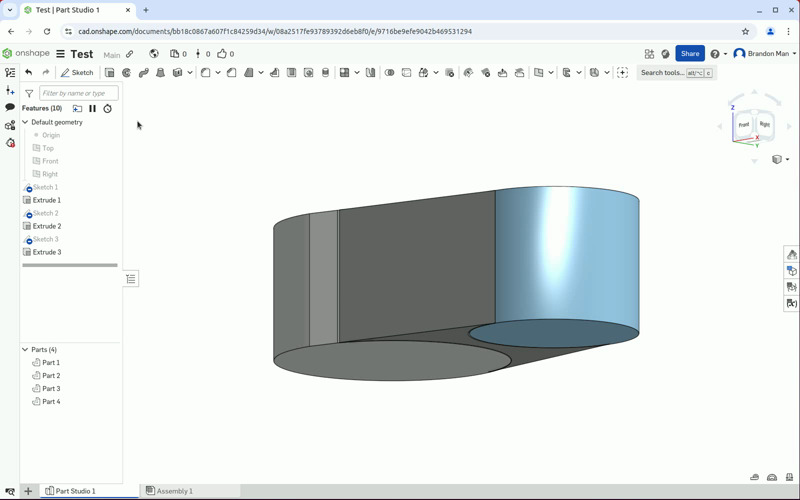
key(left, 3)
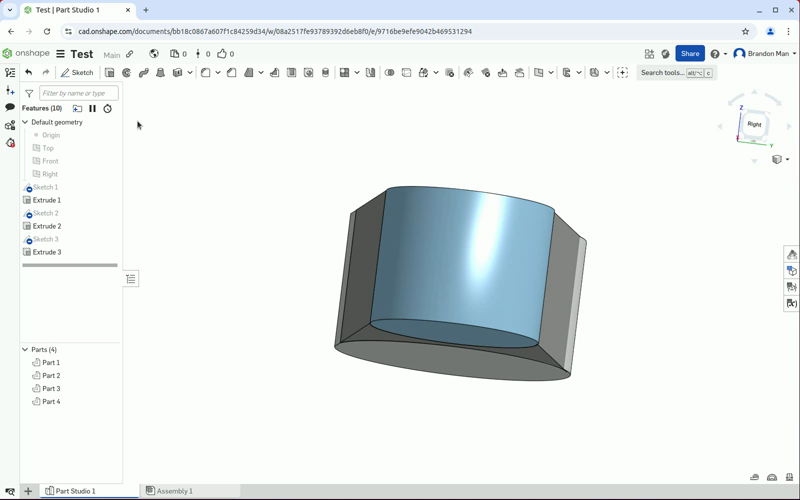
key(right, 3)
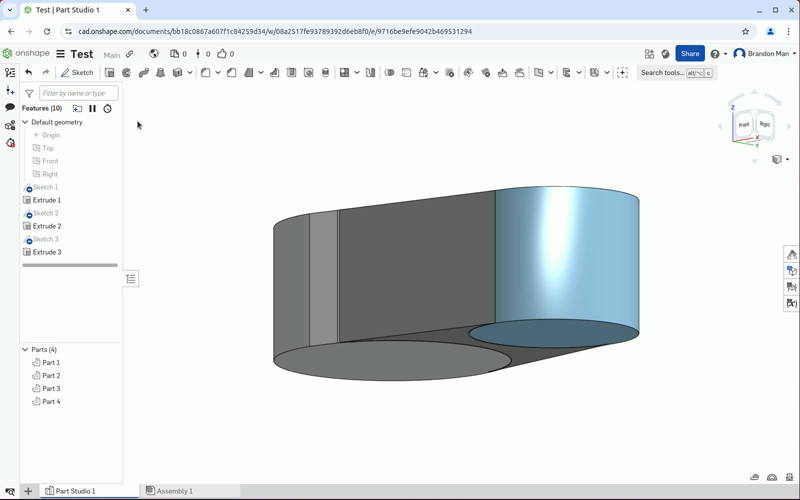
key(down, 3)
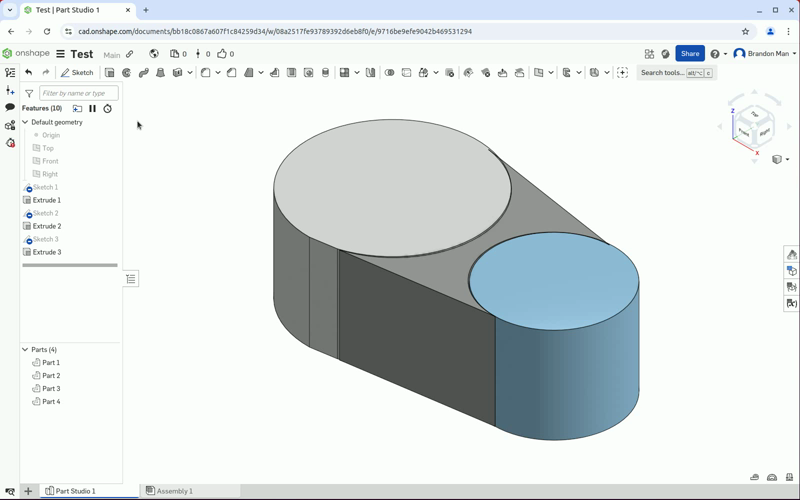
mouse_move(73, 189)
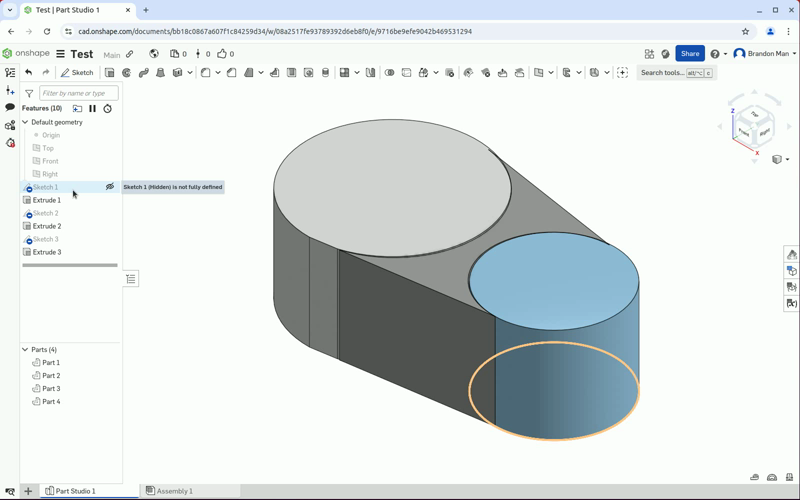
click(73, 189)